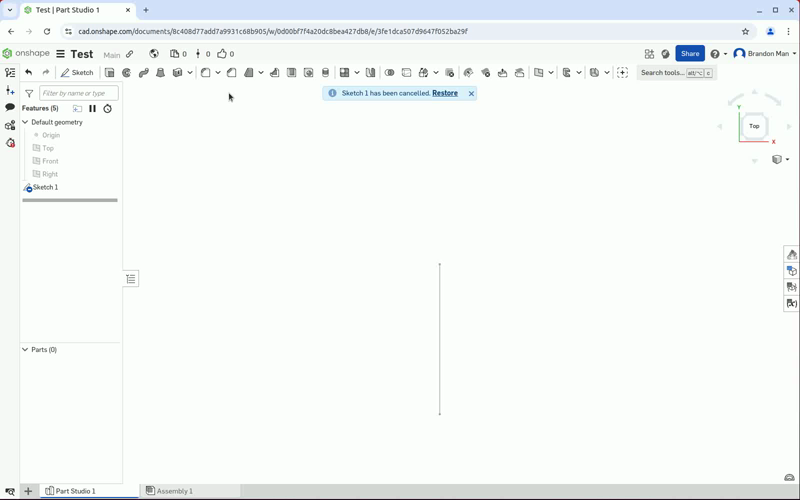
key(shift+h)
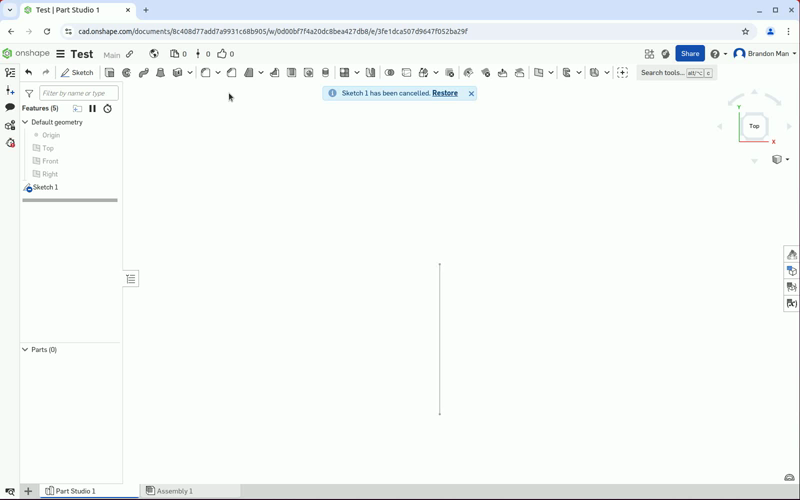
key(shift+s)
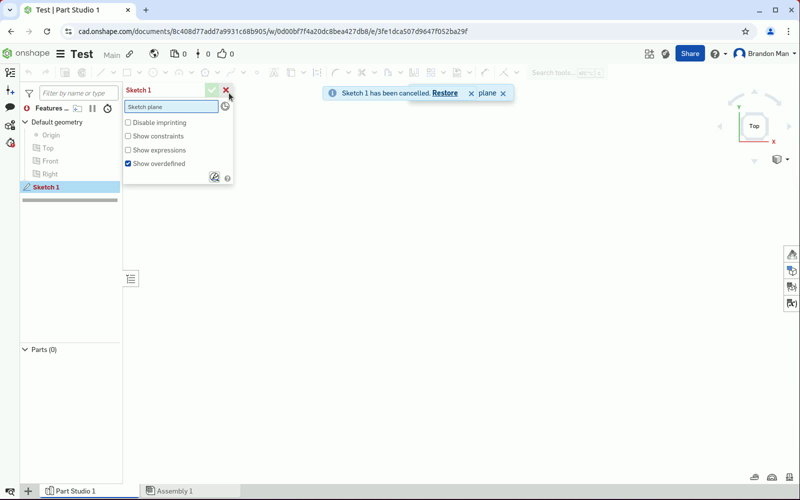
mouse_move(73, 150)
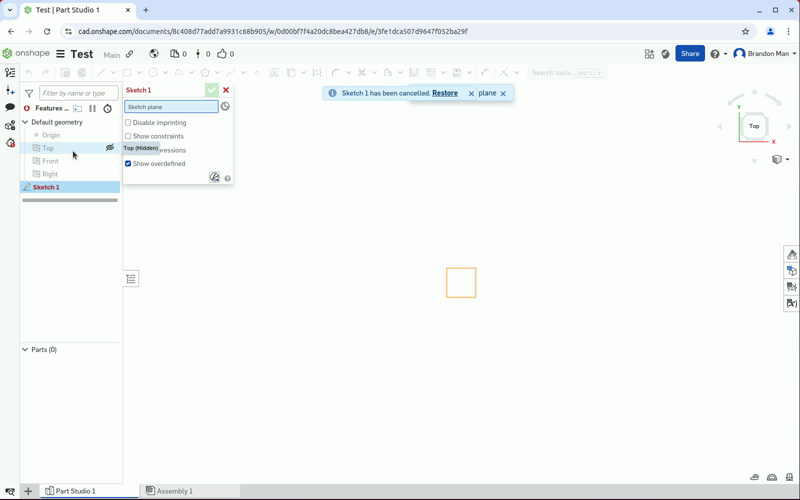
click(73, 150)
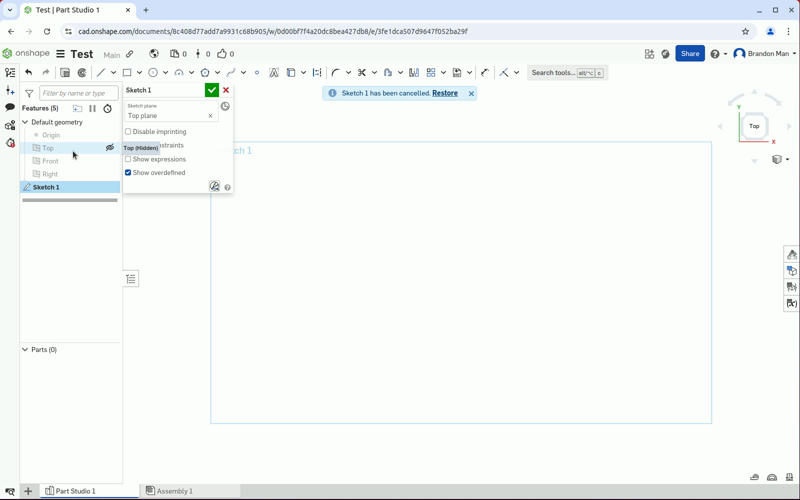
mouse_move(73, 352)
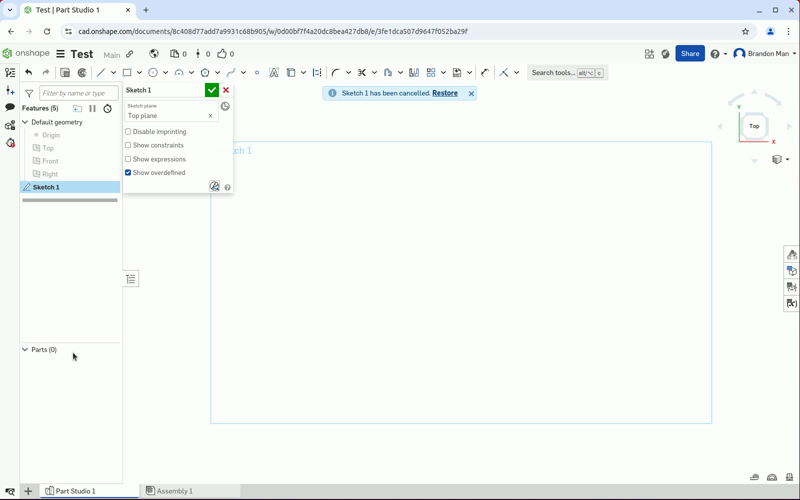
key(y)
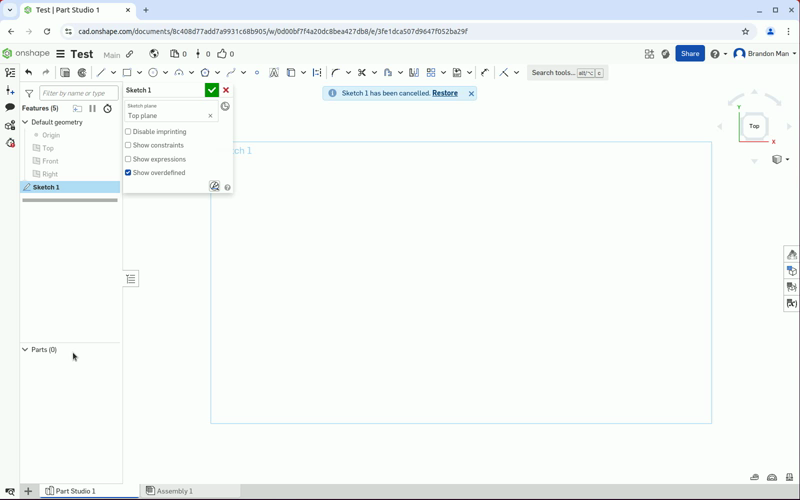
key(l)
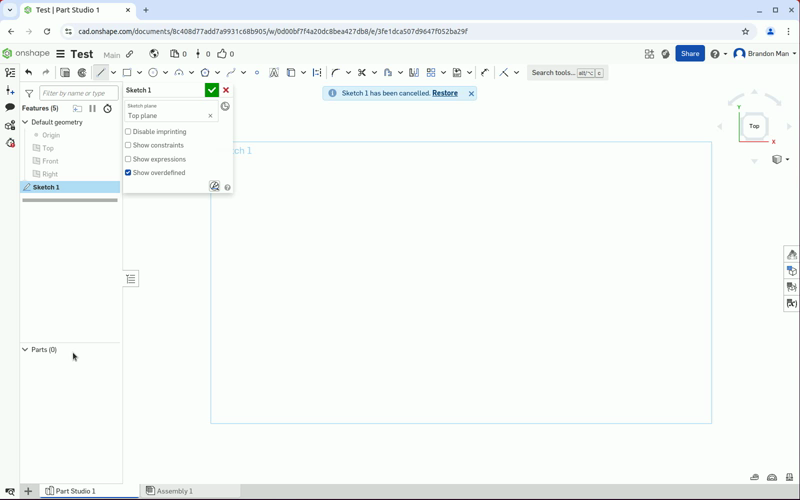
key_down(shift)
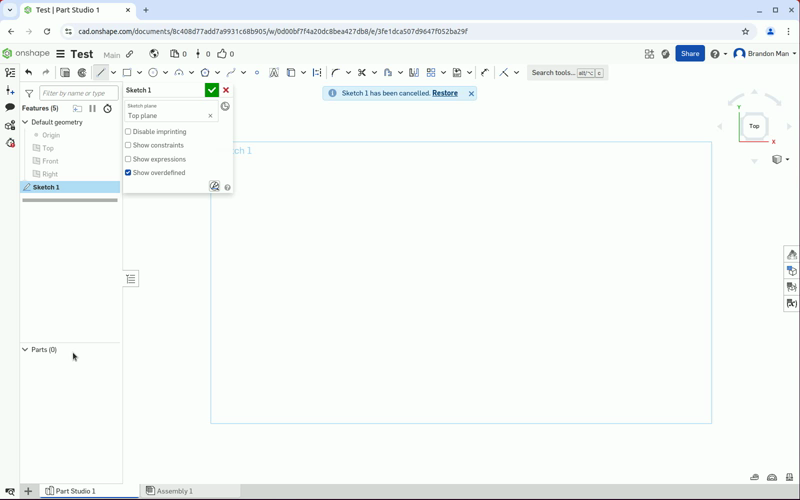
mouse_move(348, 386)
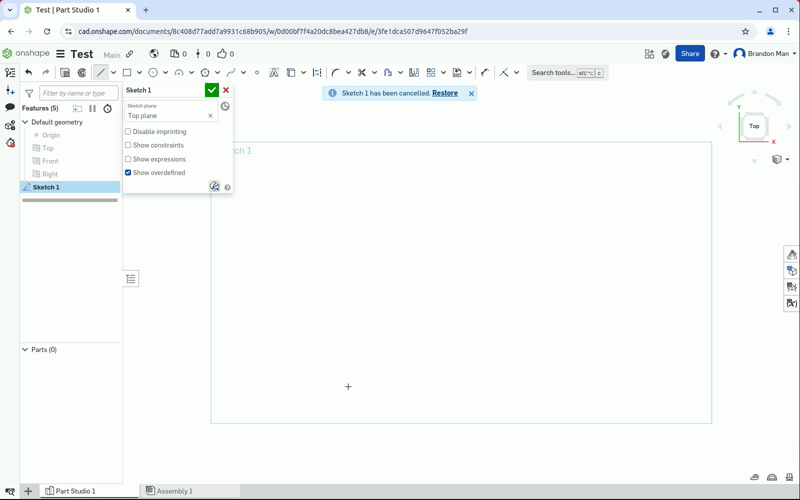
click(348, 386)
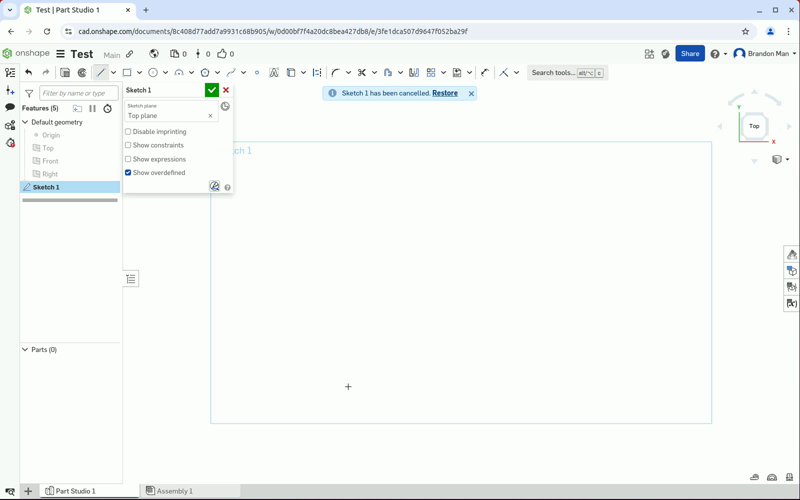
key_up(shift)
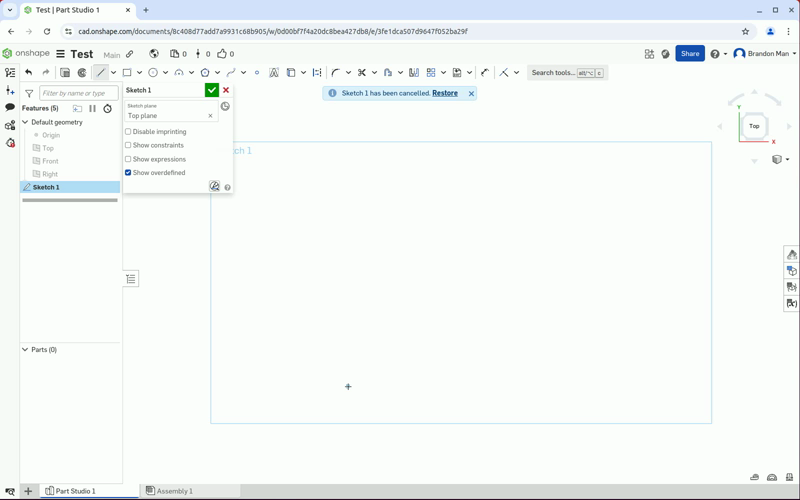
key_down(shift)
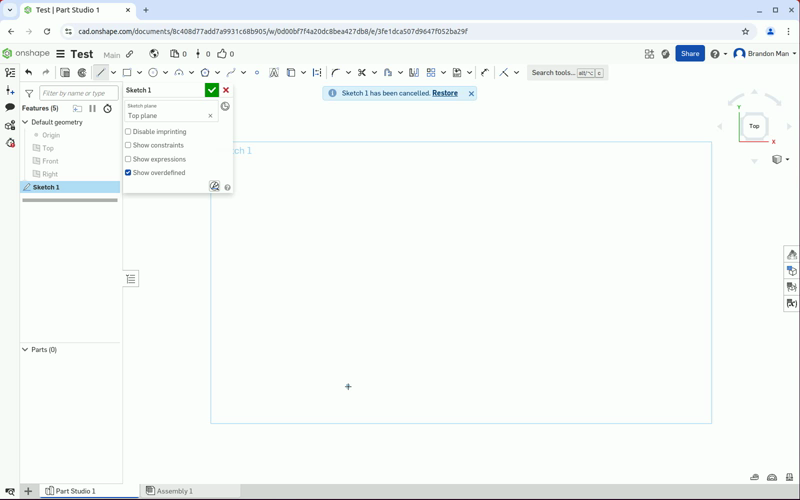
mouse_move(572, 386)
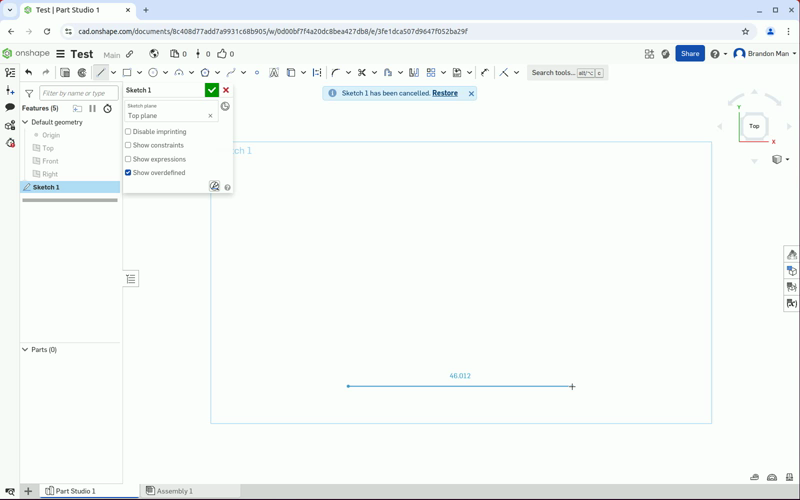
click(572, 386)
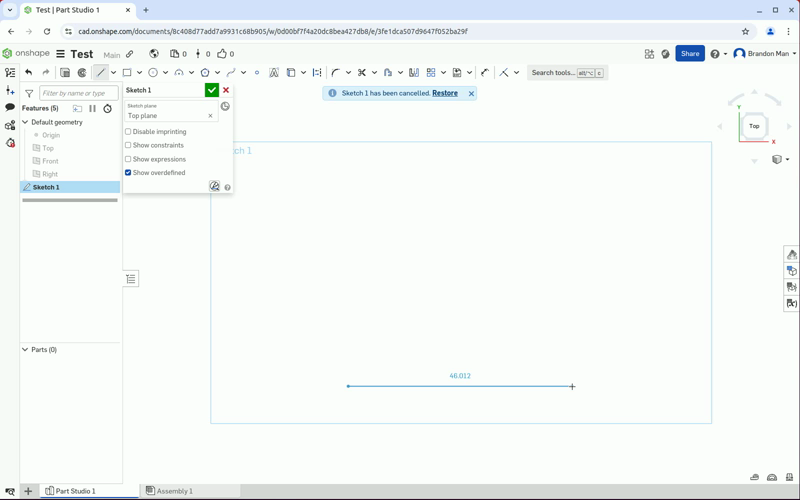
key_up(shift)
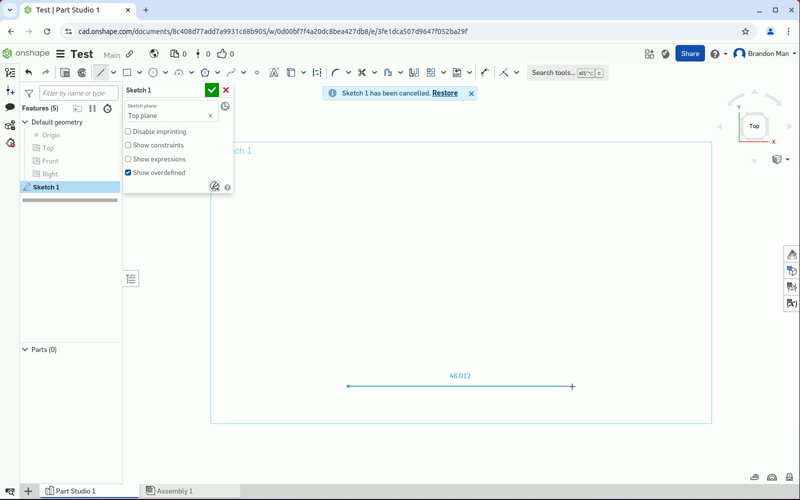
key_down(shift)
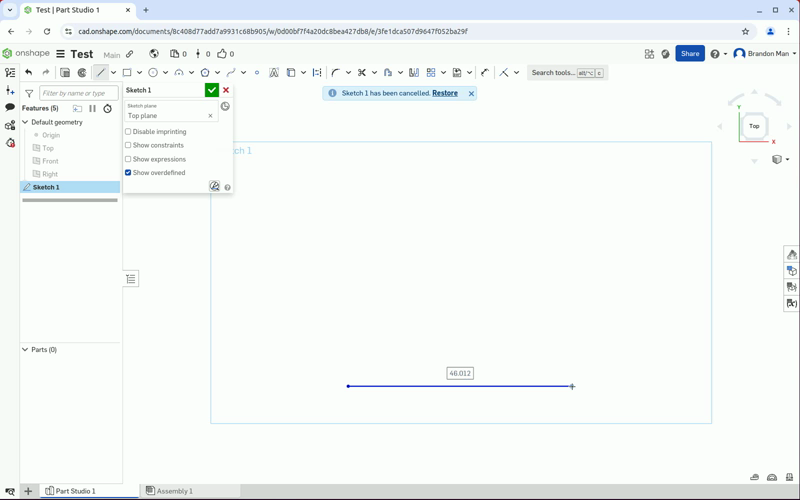
mouse_move(572, 181)
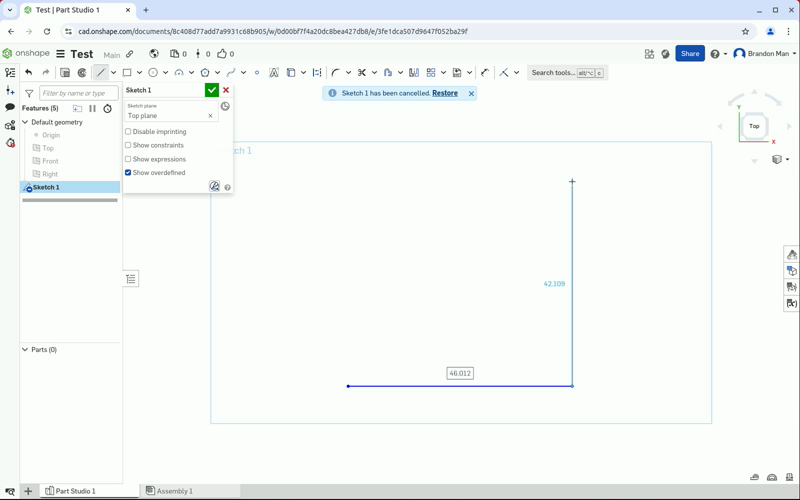
click(572, 181)
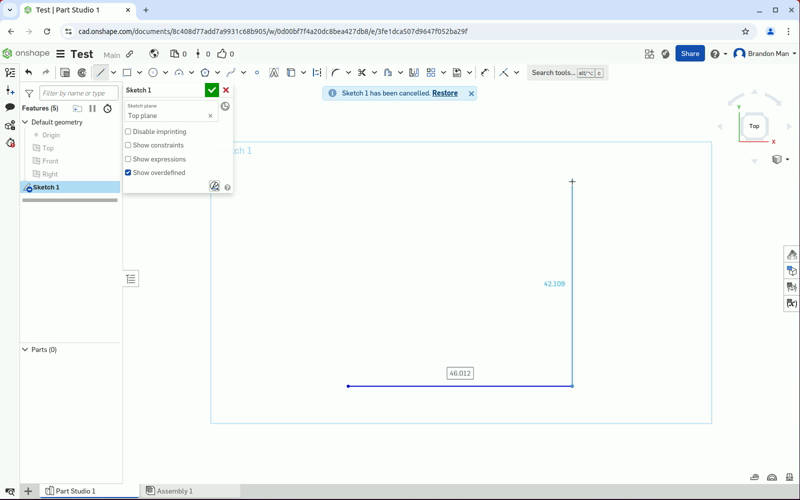
key_up(shift)
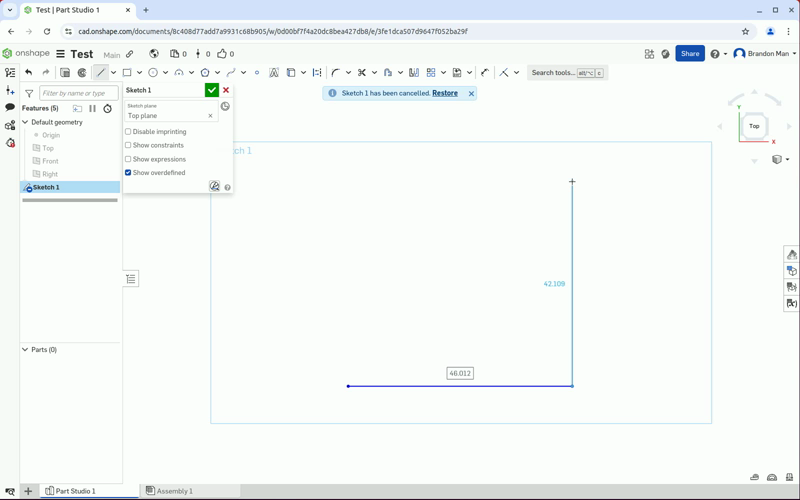
key_down(shift)
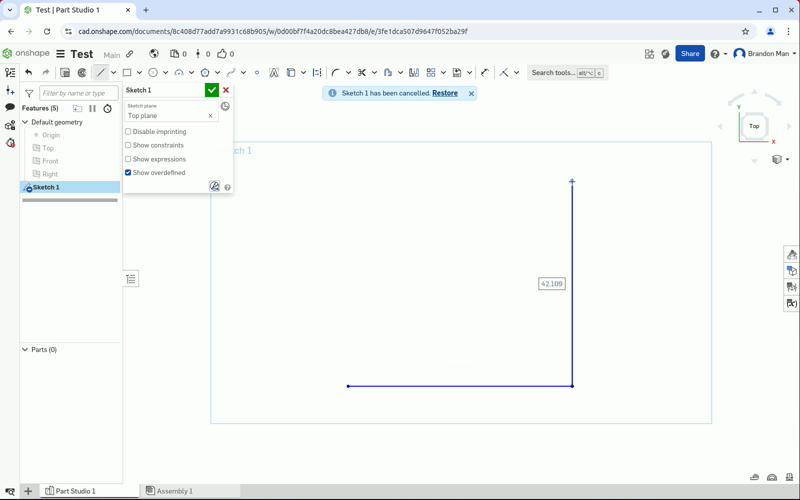
mouse_move(348, 181)
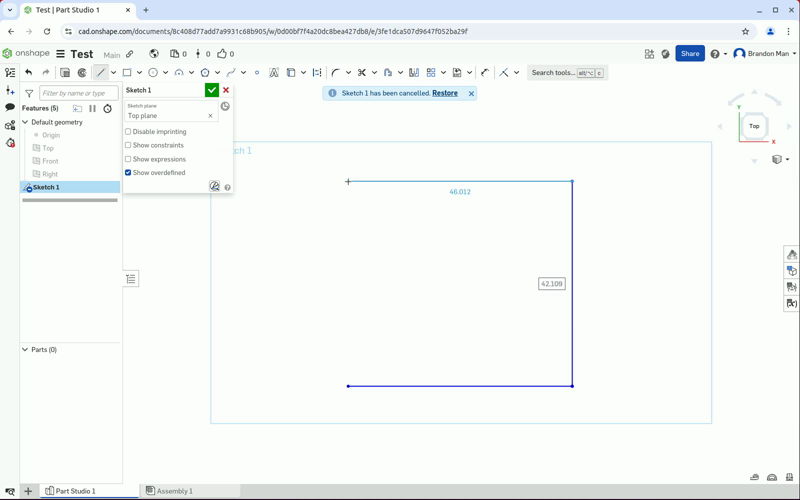
click(348, 181)
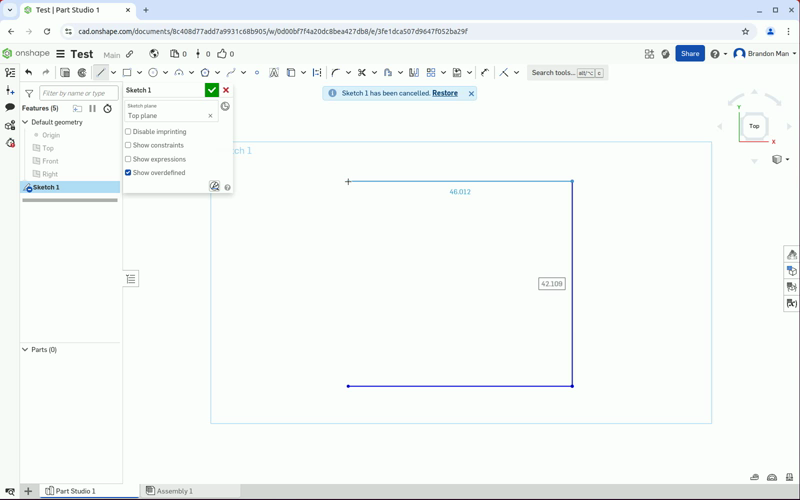
key_up(shift)
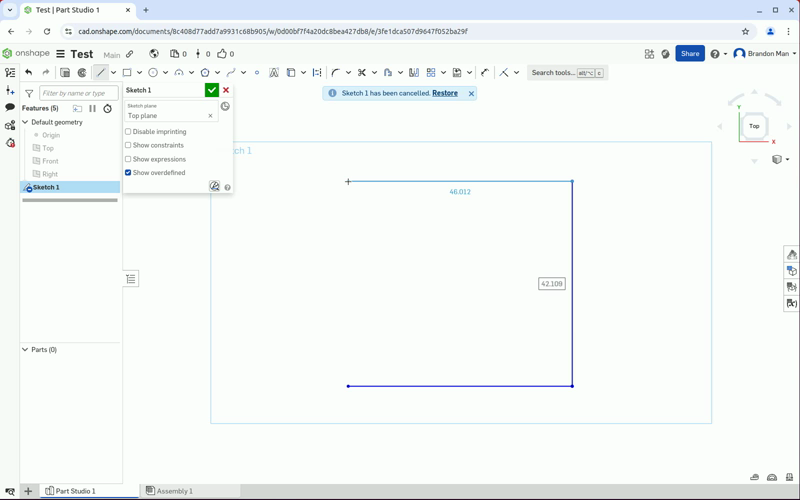
key_down(shift)
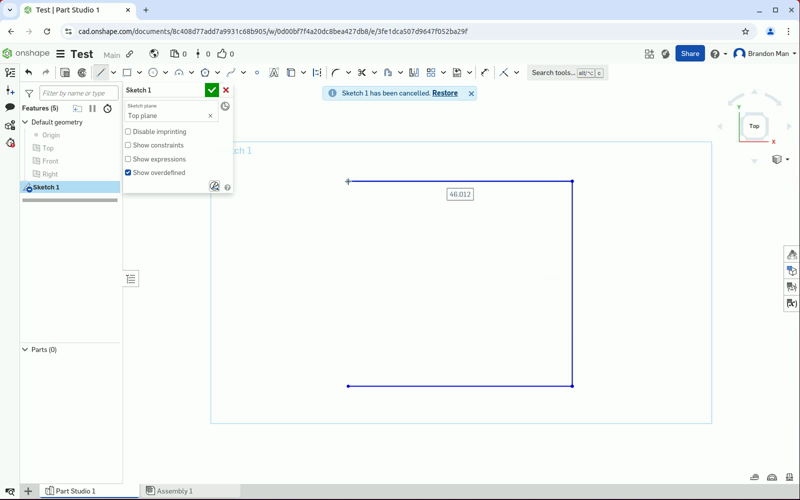
mouse_move(348, 386)
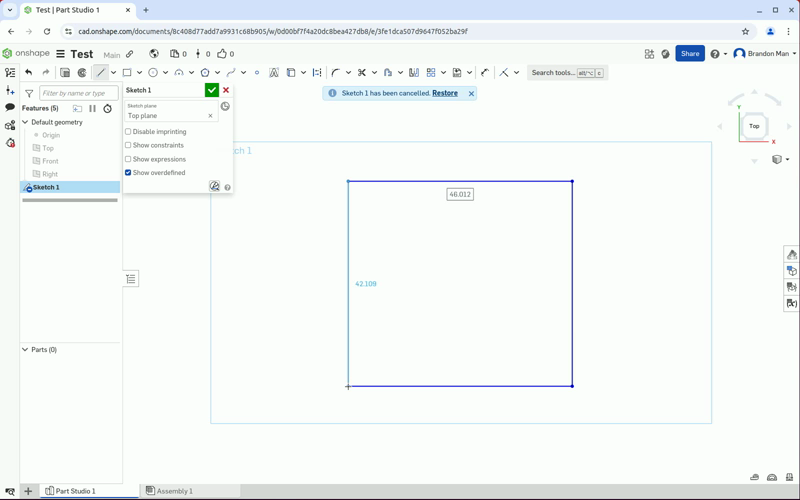
key_up(shift)
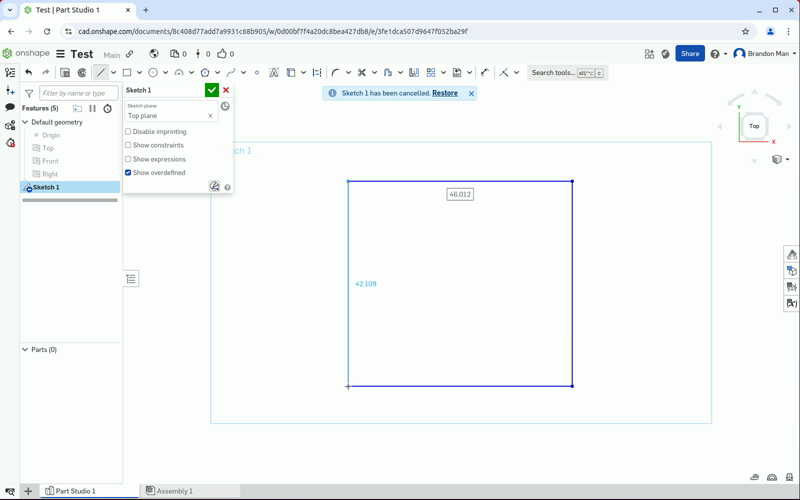
click(348, 386)
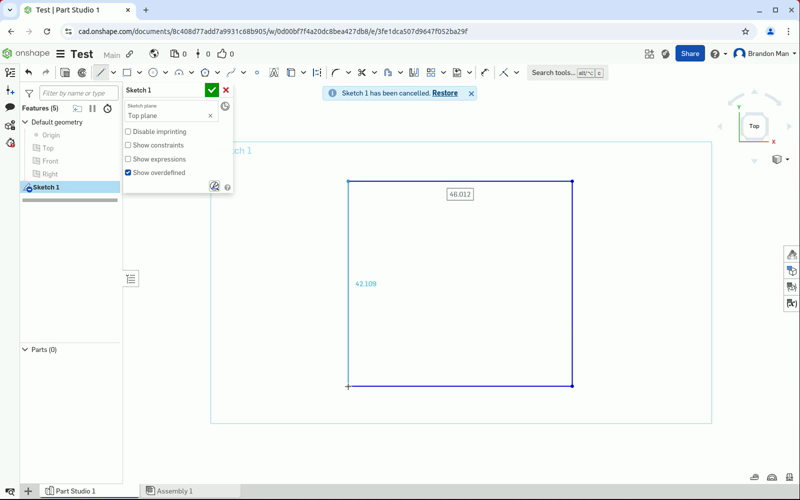
key(esc)
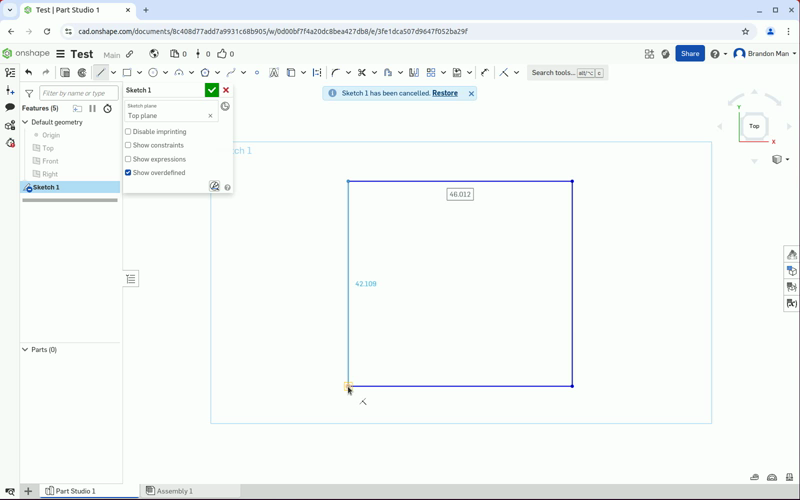
mouse_move(452, 238)
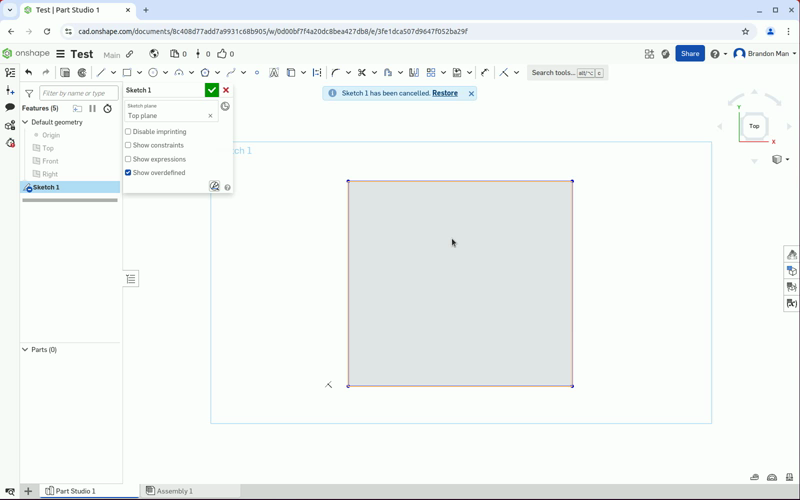
click(452, 238)
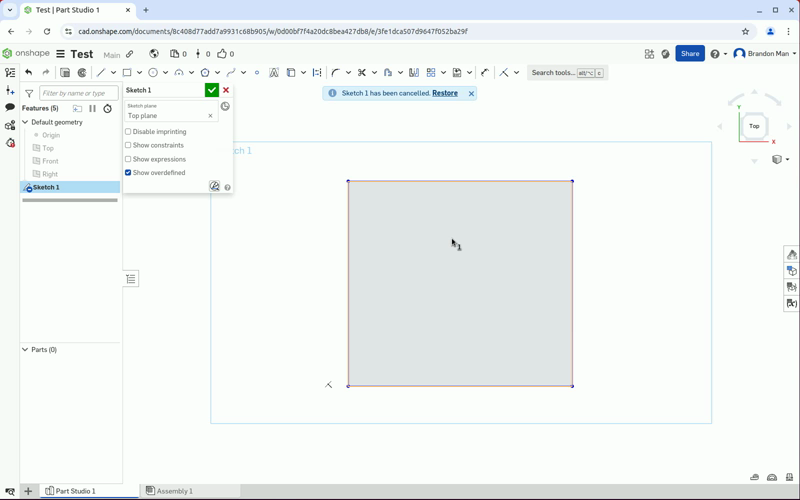
mouse_move(73, 352)
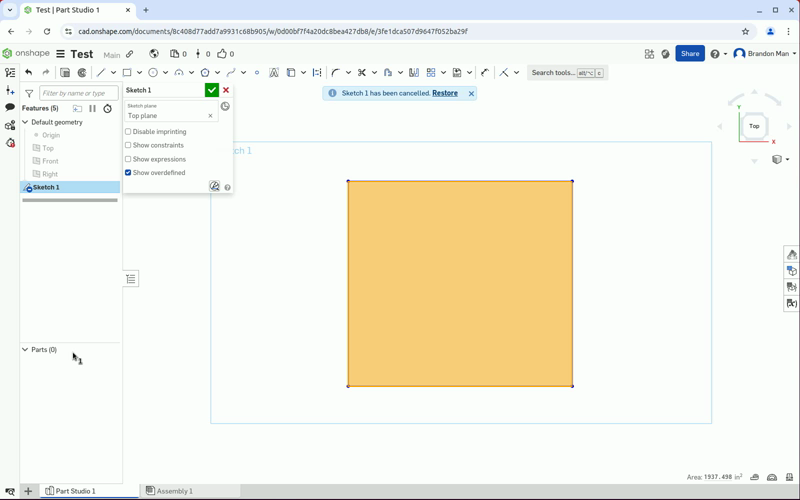
key(shift+y)
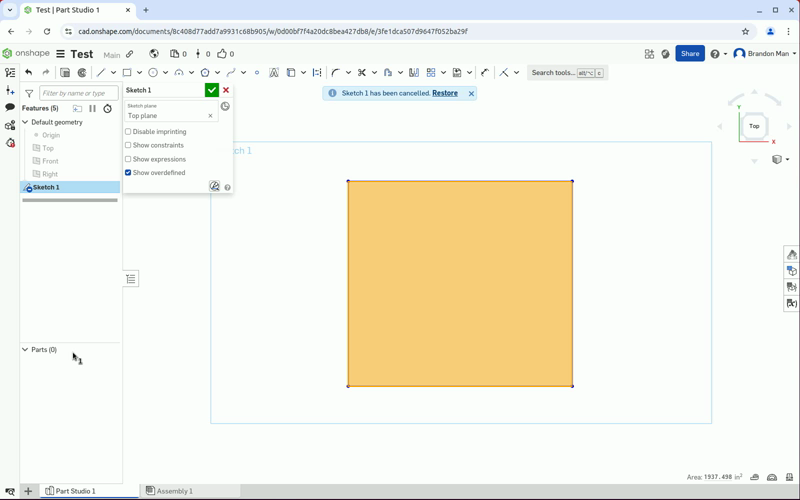
key(shift+e)
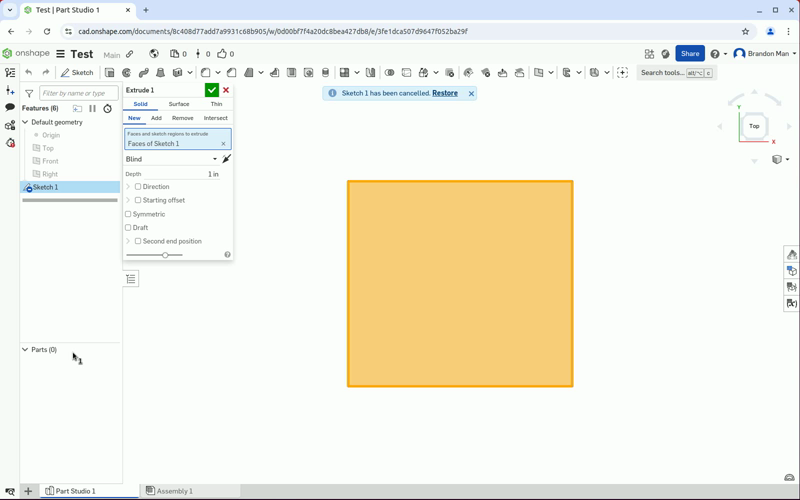
mouse_move(143, 106)
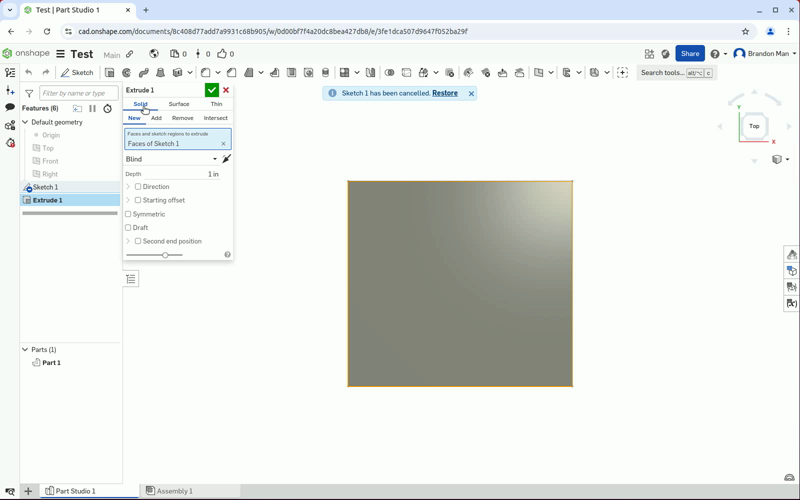
click(143, 106)
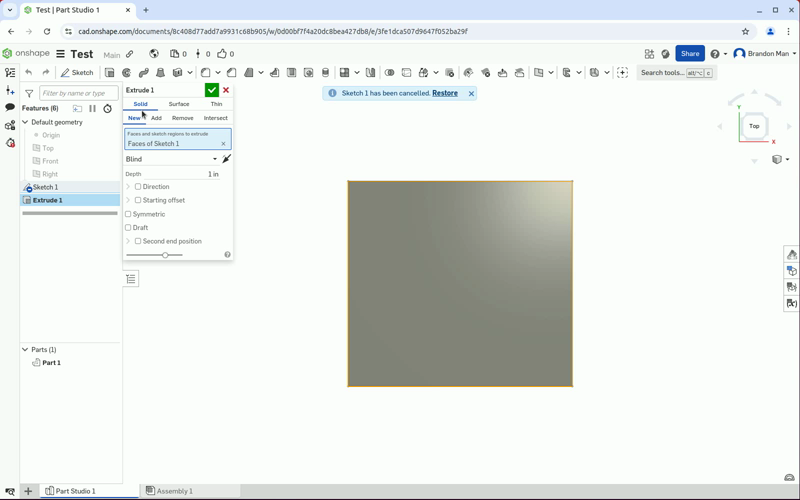
mouse_move(137, 120)
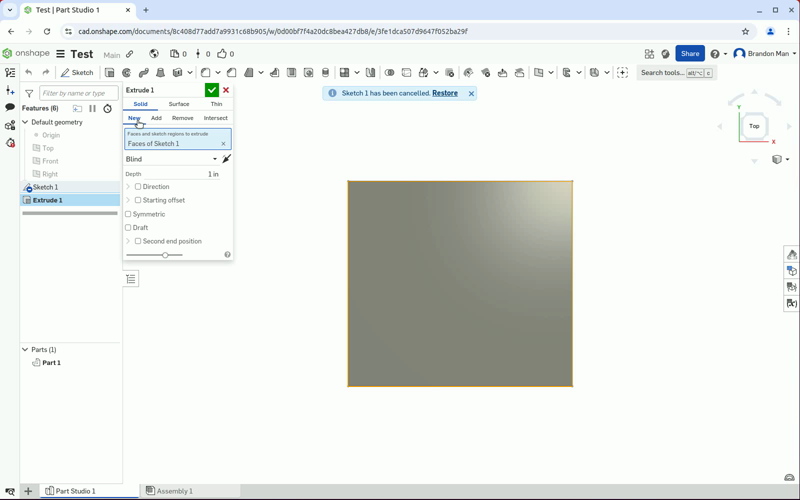
click(137, 120)
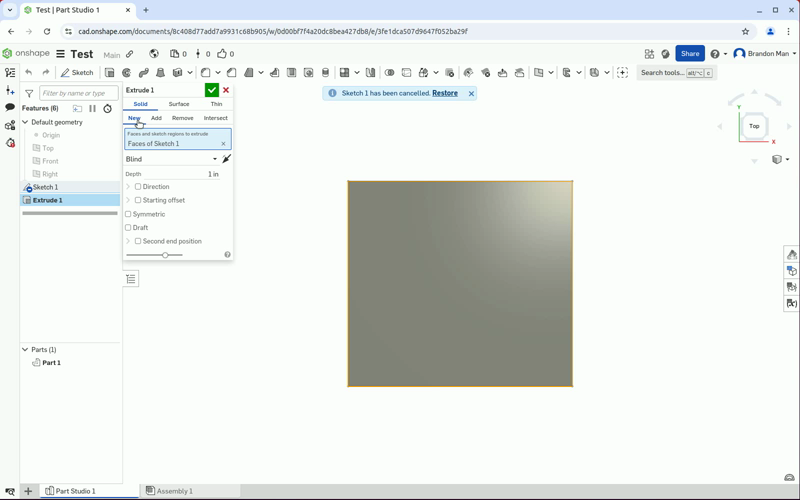
key(tab, 4)
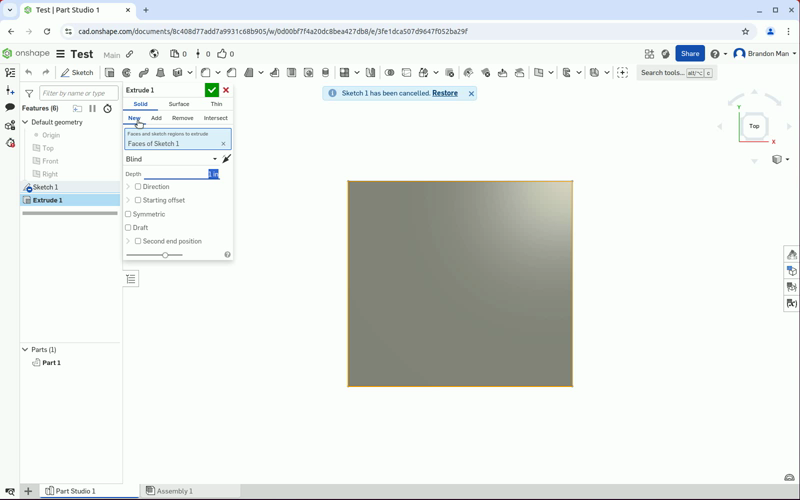
text(2.407)
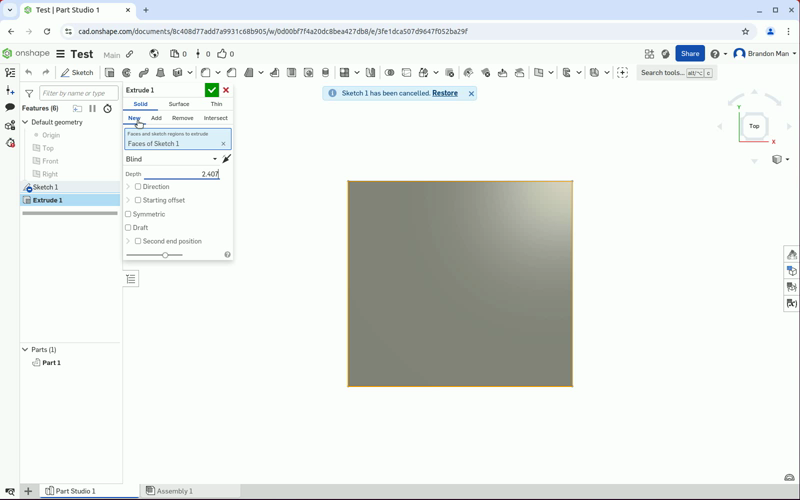
key(enter)
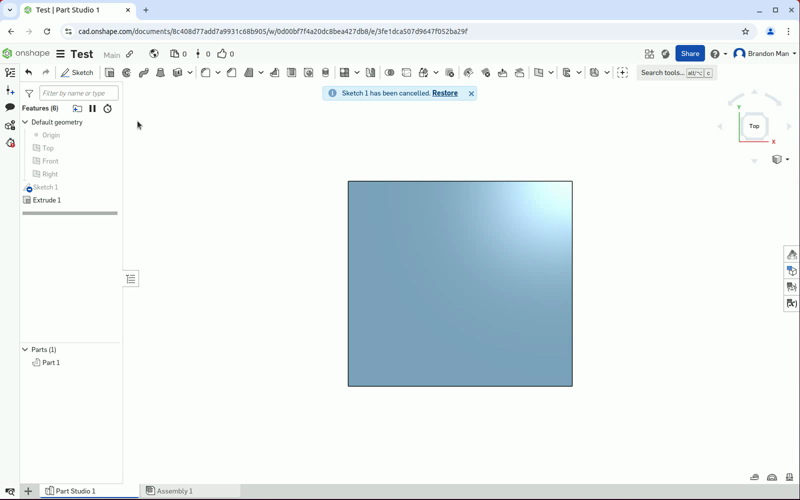
key(shift+h)
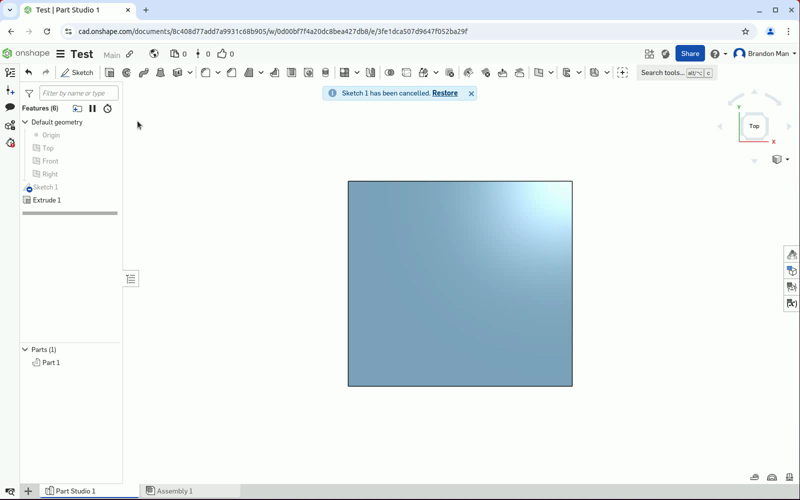
key(shift+h)
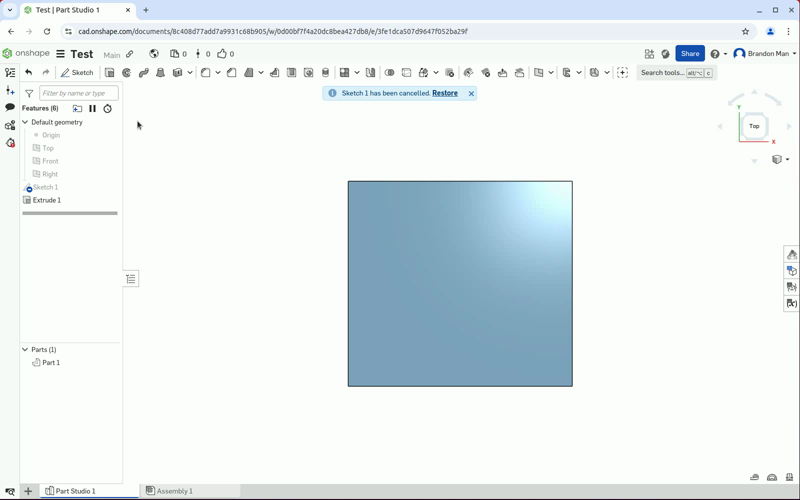
mouse_move(73, 189)
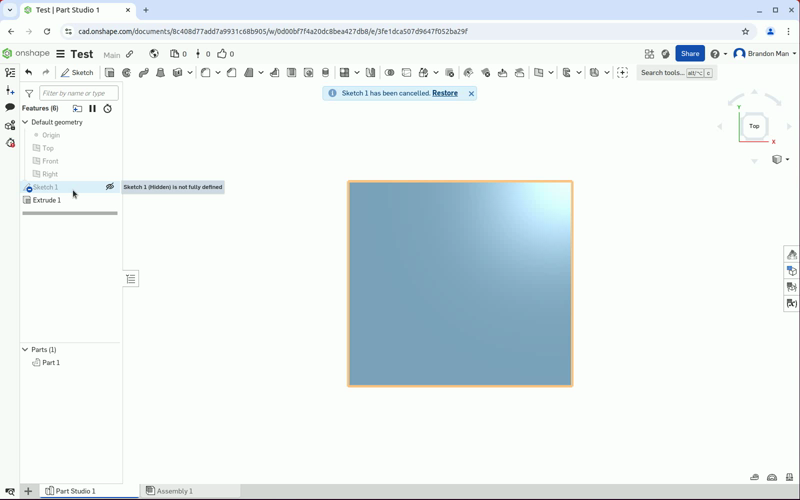
click(73, 189)
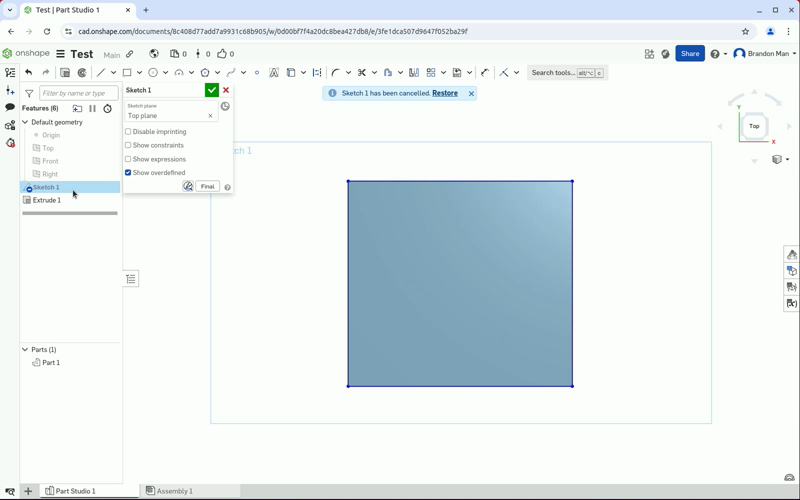
mouse_move(229, 92)
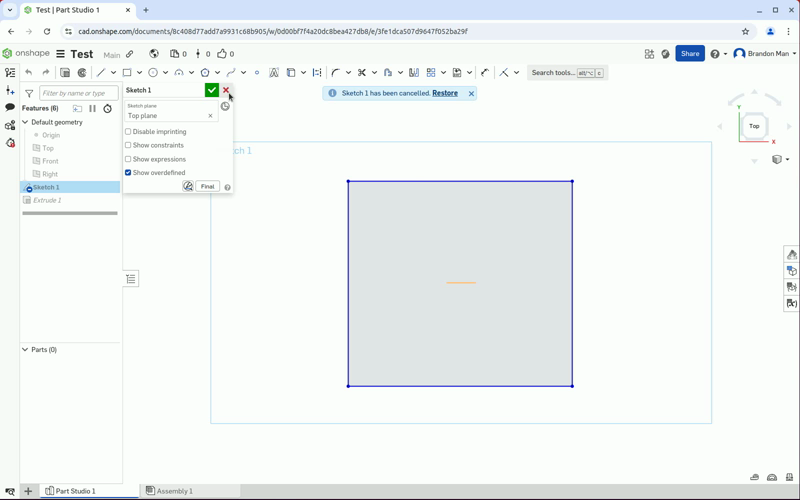
click(229, 92)
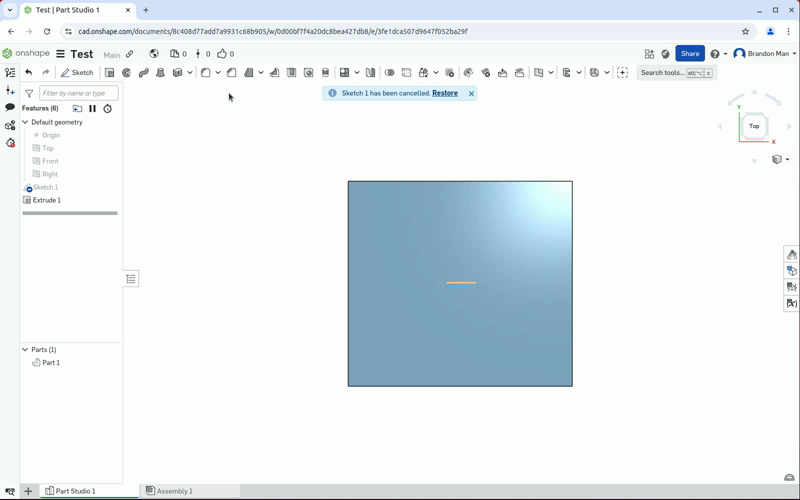
mouse_move(541, 75)
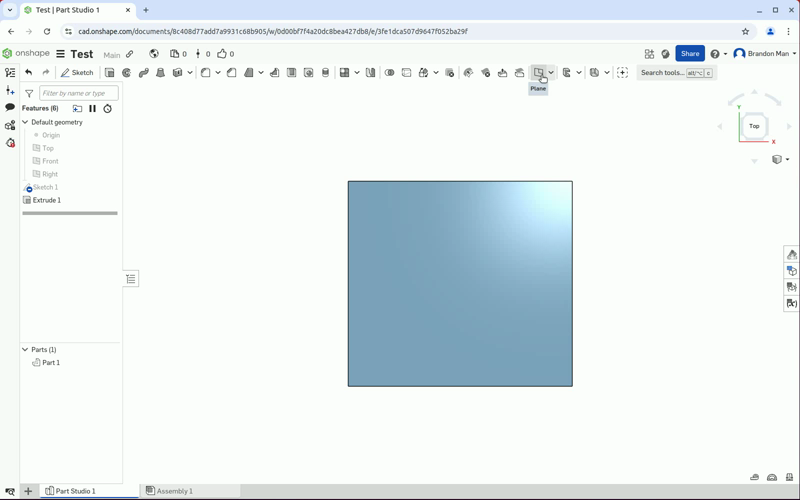
click(541, 75)
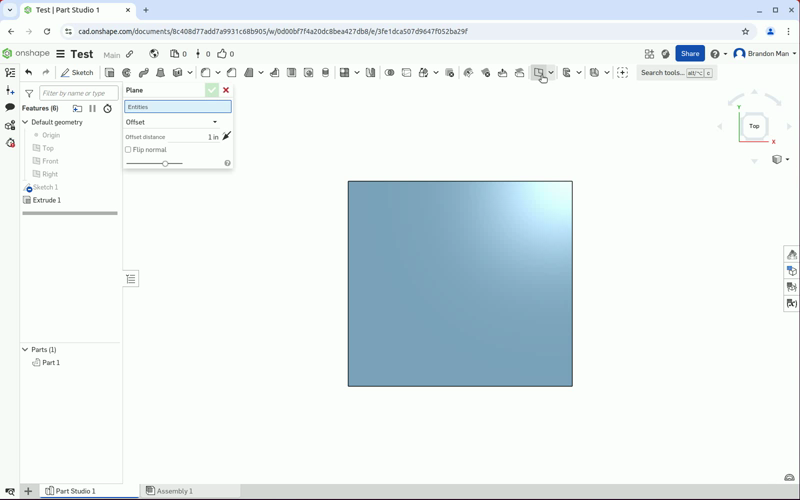
mouse_move(73, 150)
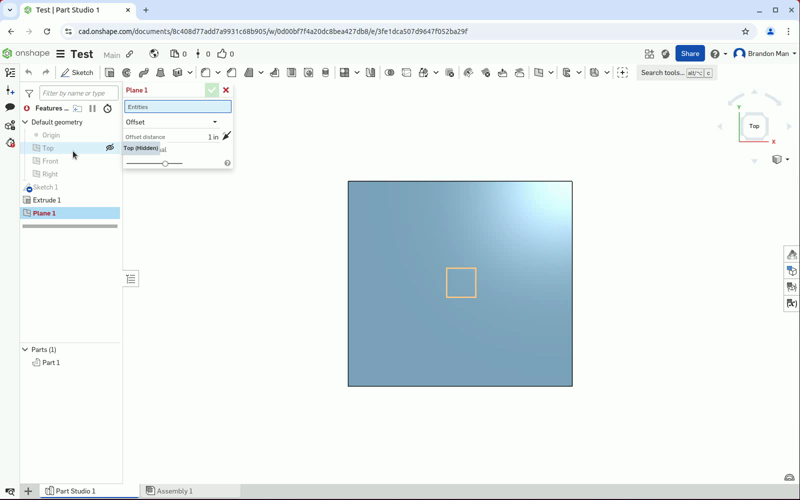
click(73, 150)
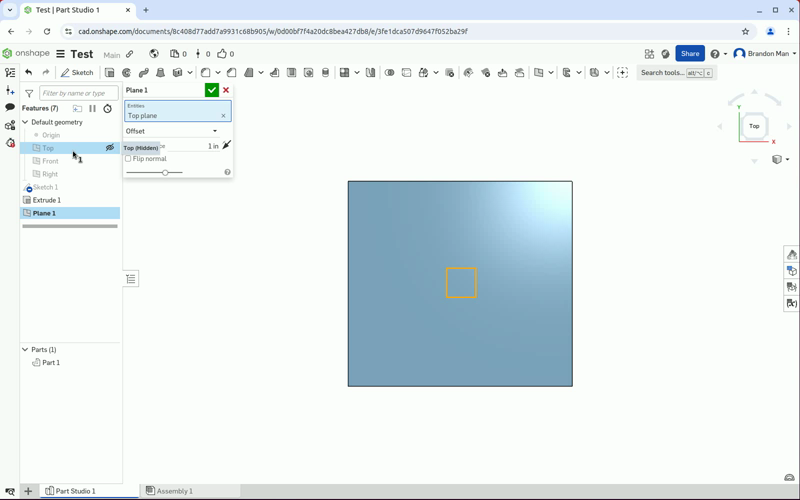
key(tab, 2)
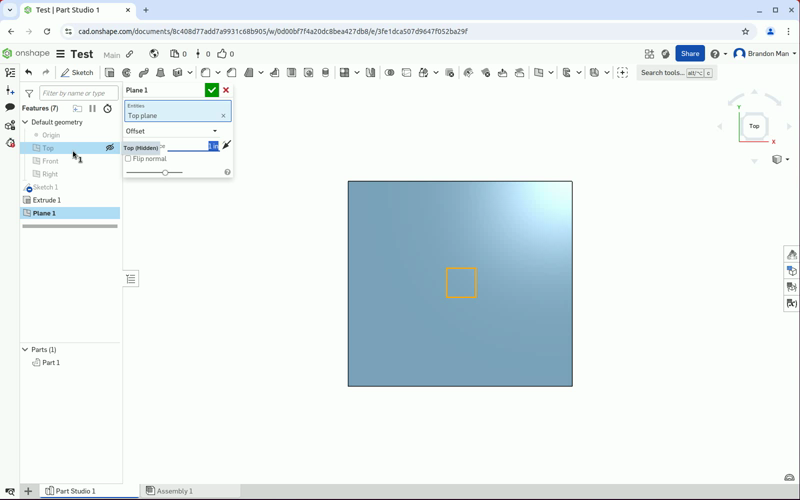
text(2.403)
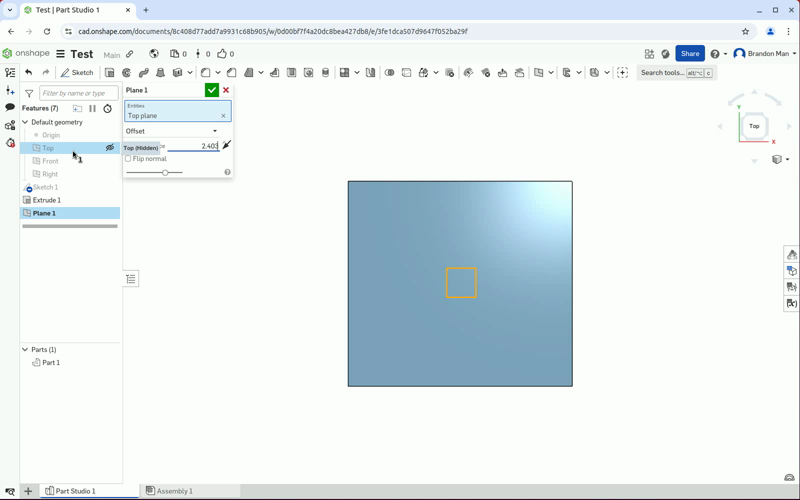
key(enter, 2)
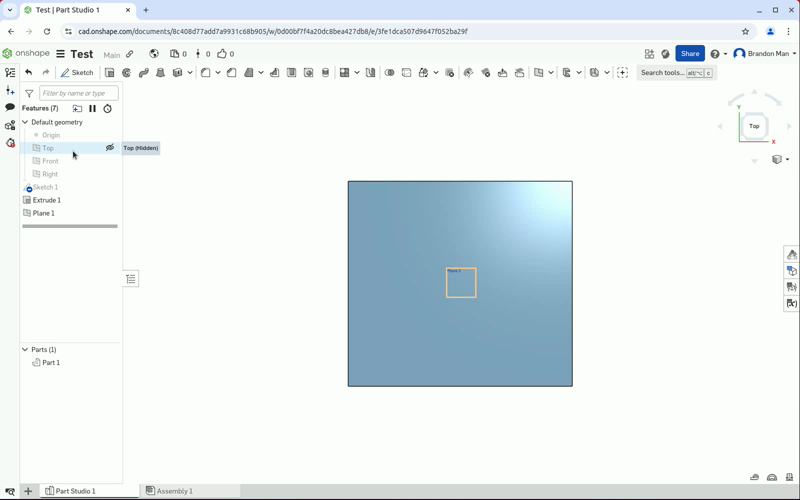
key(shift+s)
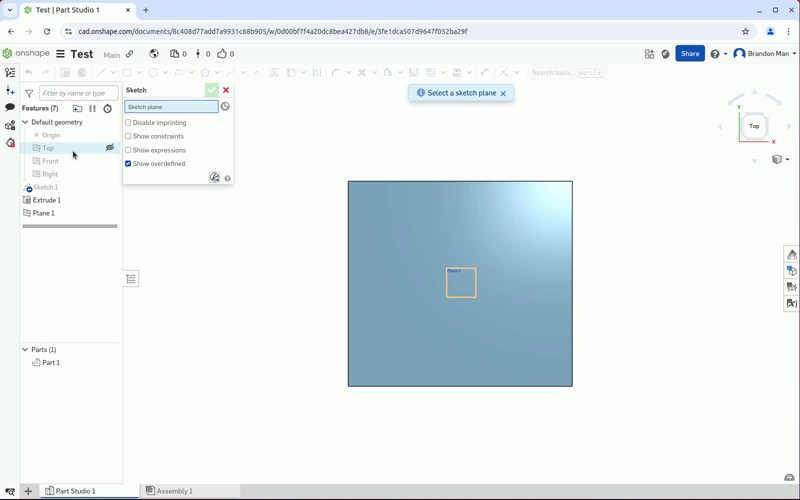
mouse_move(73, 215)
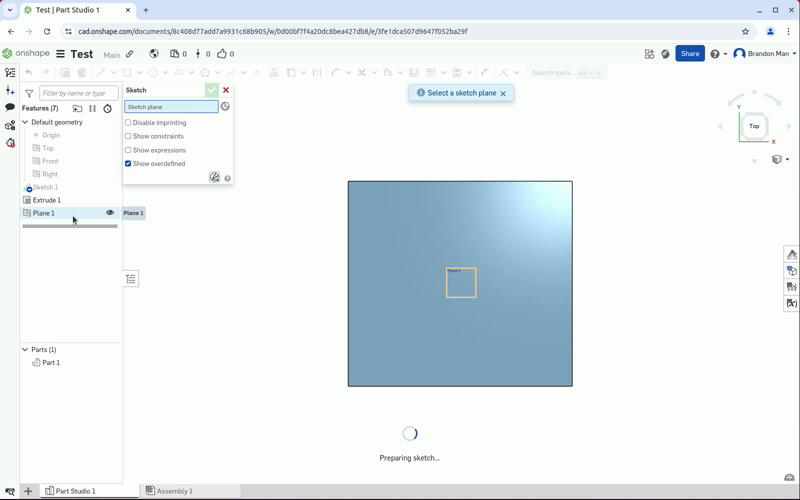
click(73, 215)
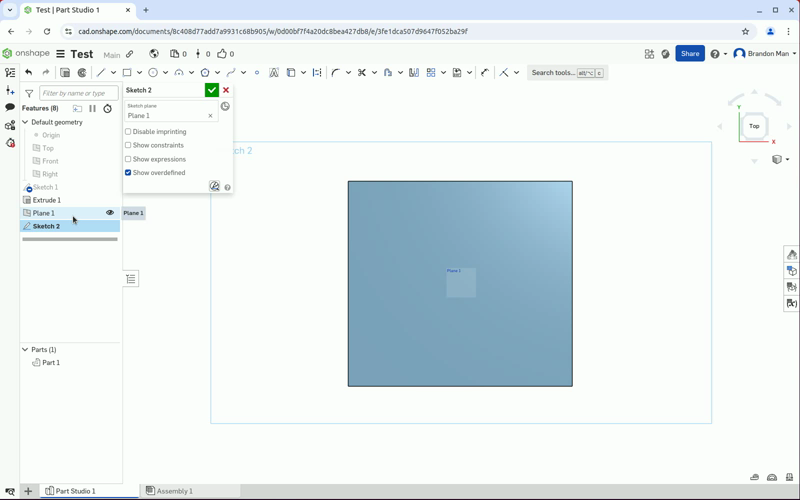
mouse_move(73, 352)
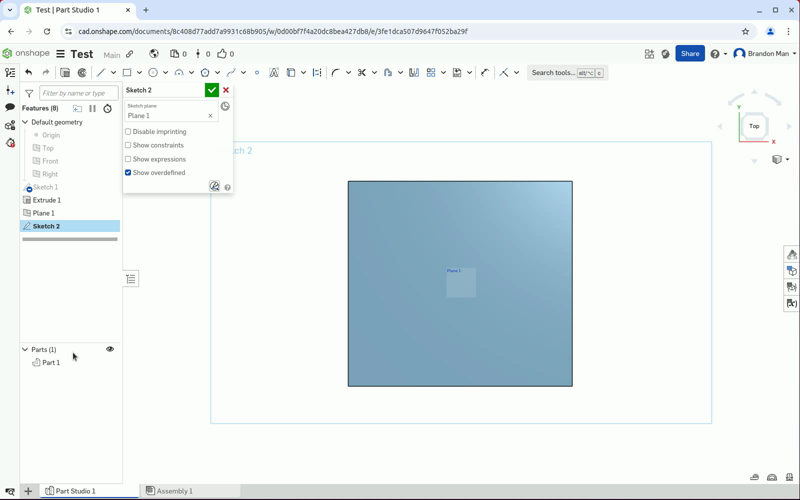
key(y)
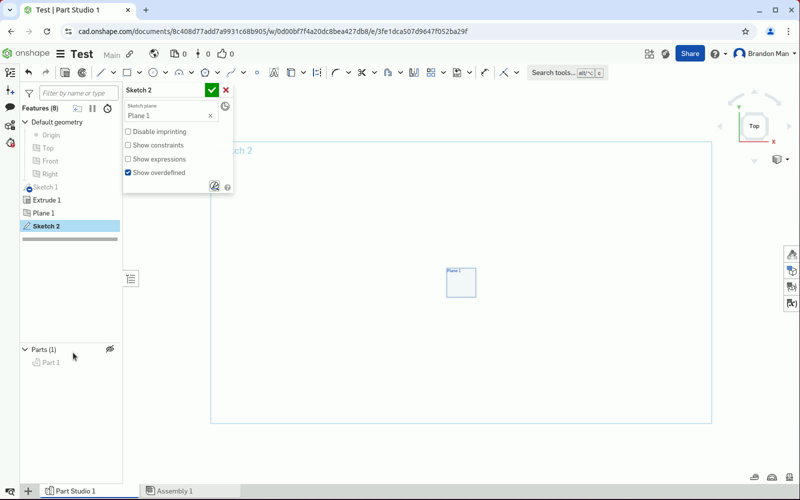
key(l)
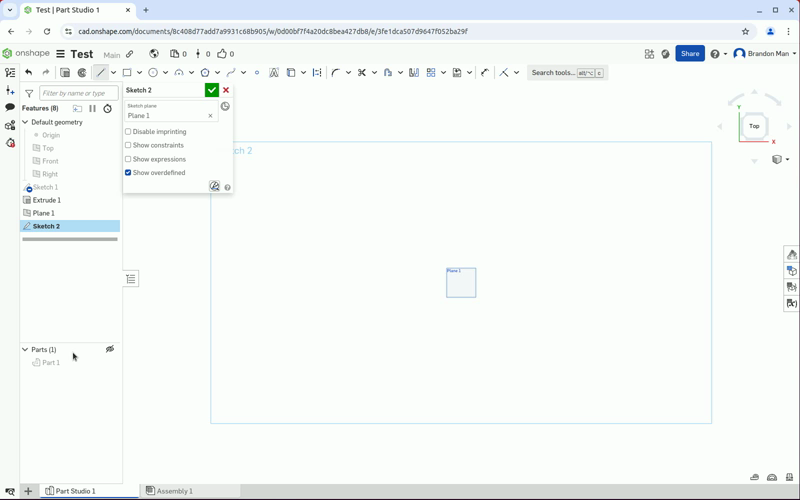
key_down(shift)
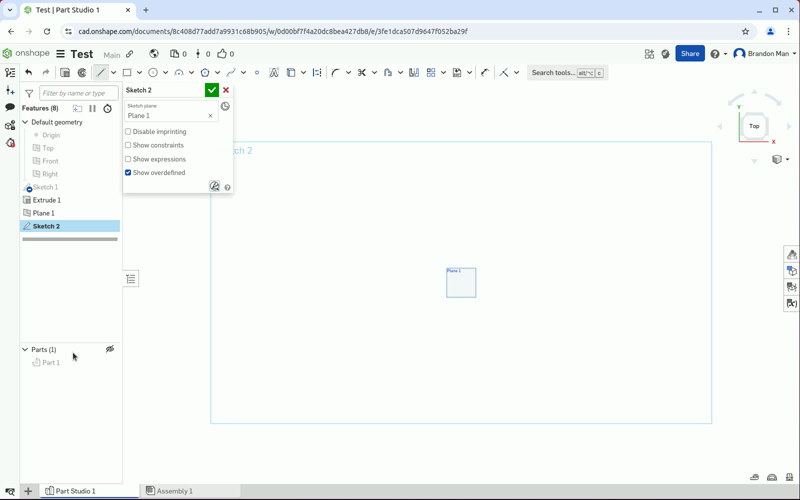
mouse_move(457, 386)
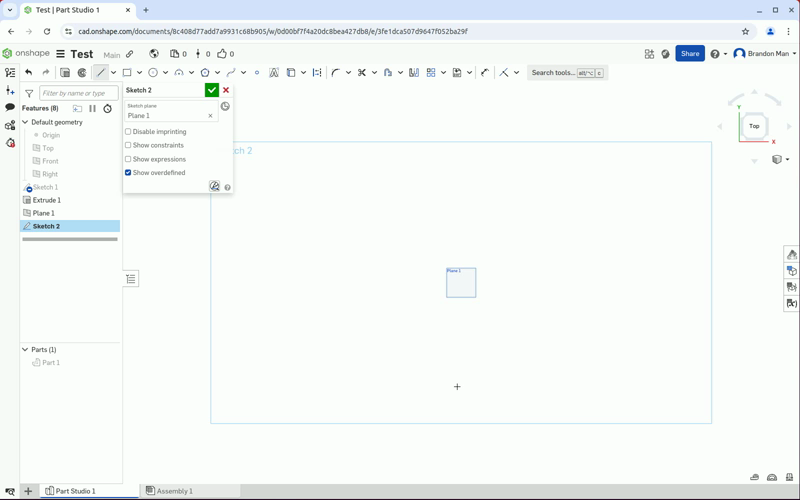
click(457, 386)
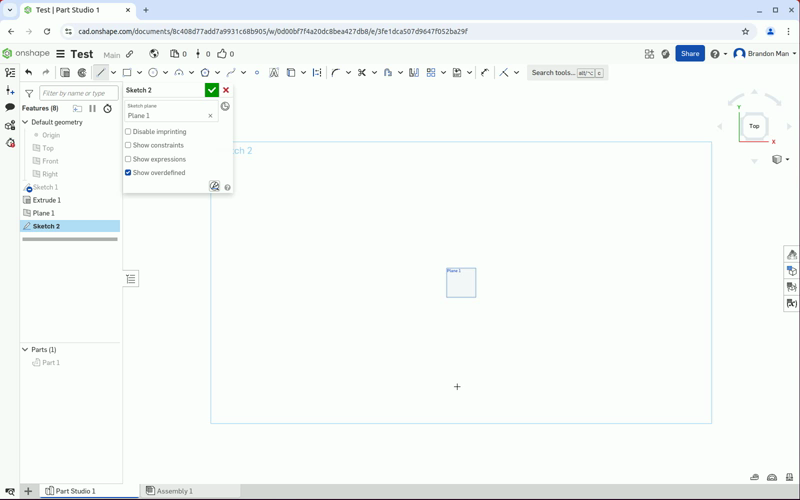
key_up(shift)
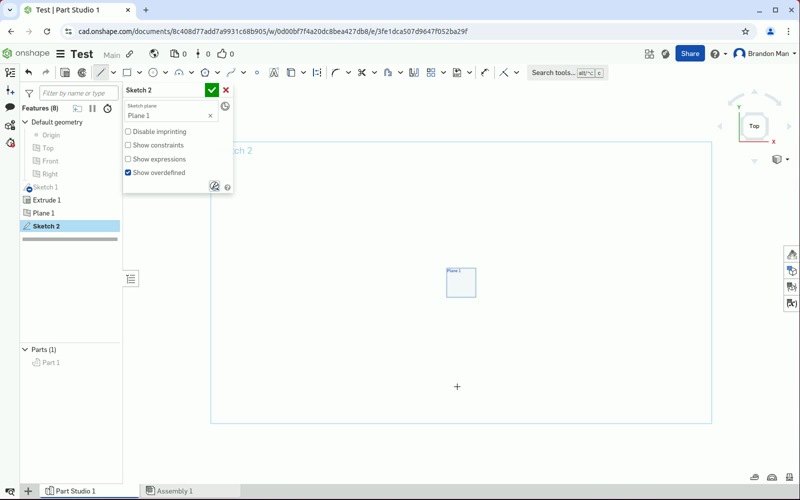
key_down(shift)
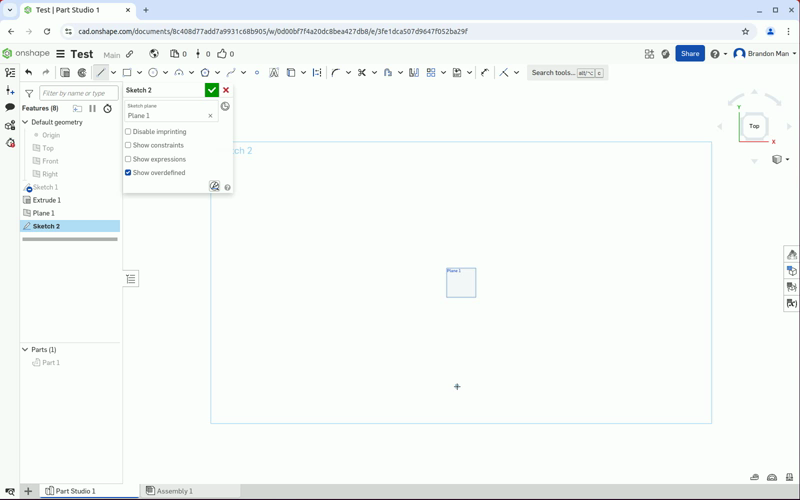
mouse_move(487, 386)
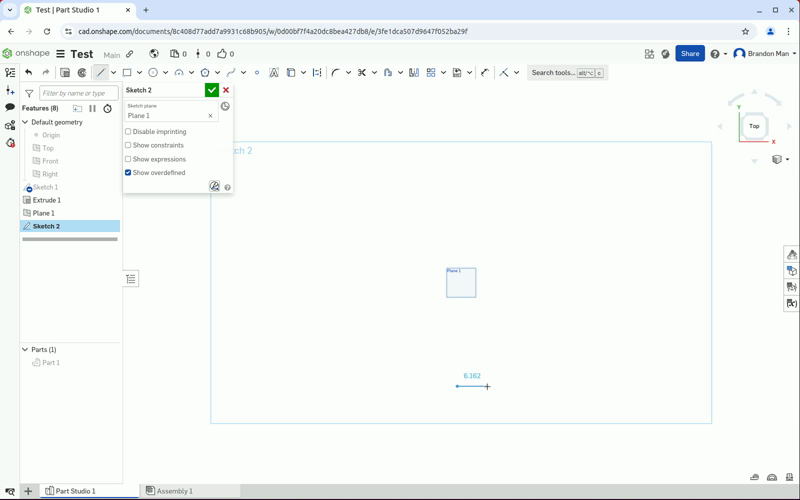
mouse_move(470, 386)
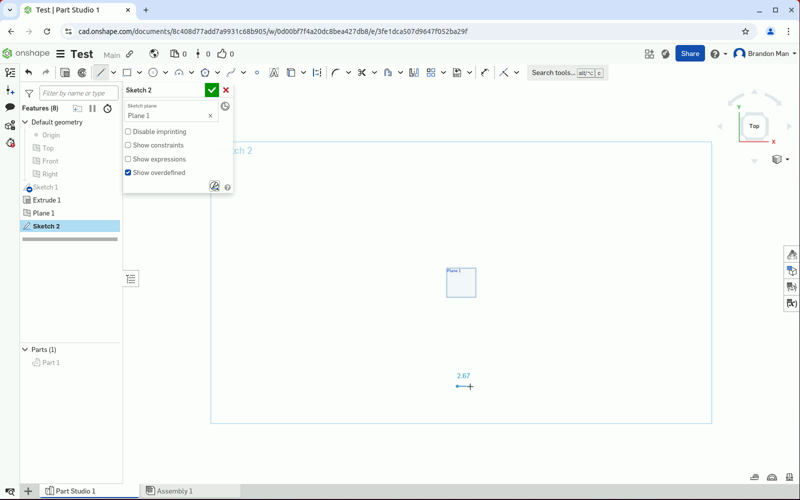
click(470, 386)
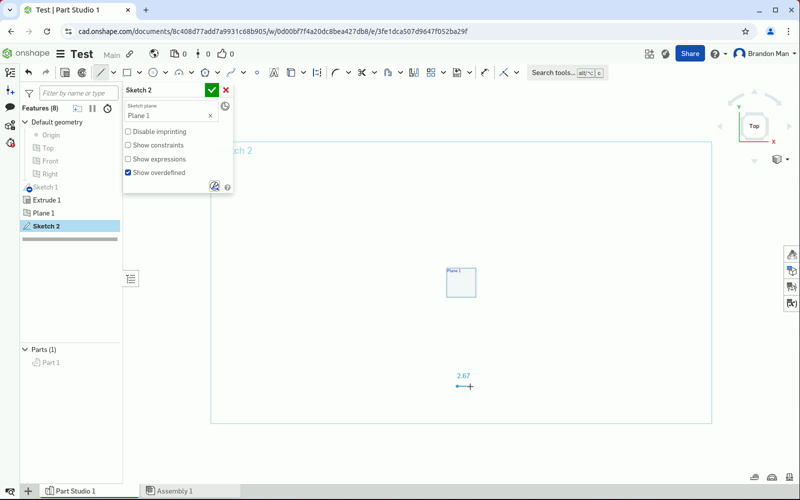
key_up(shift)
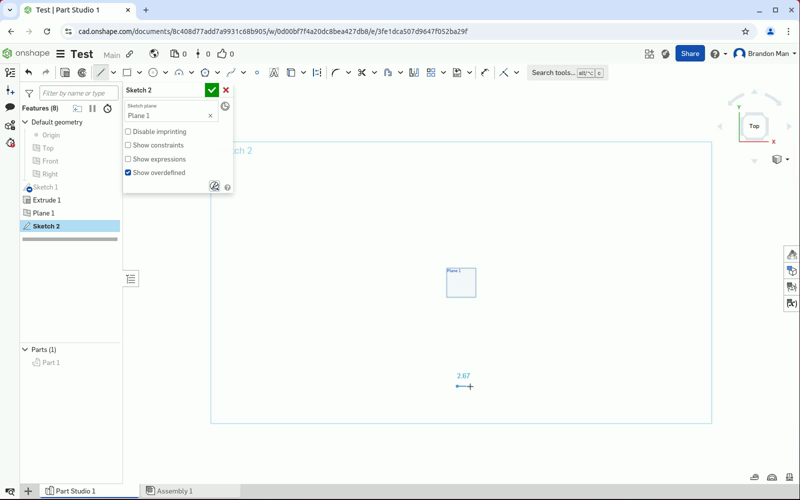
key_down(shift)
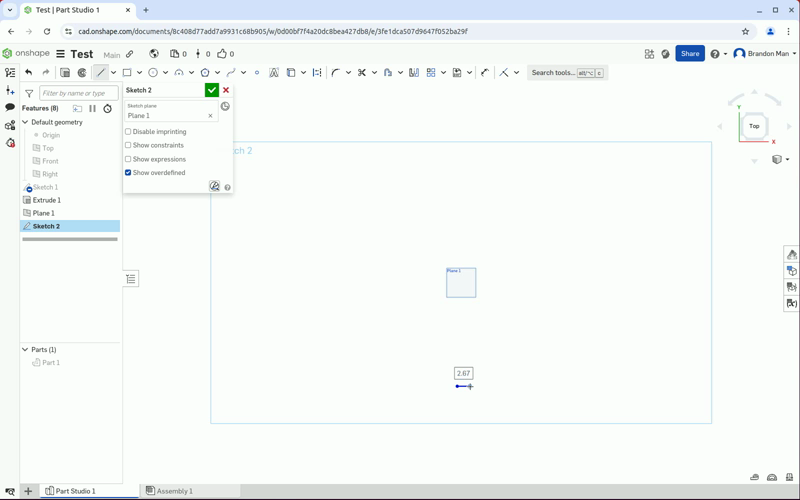
mouse_move(470, 180)
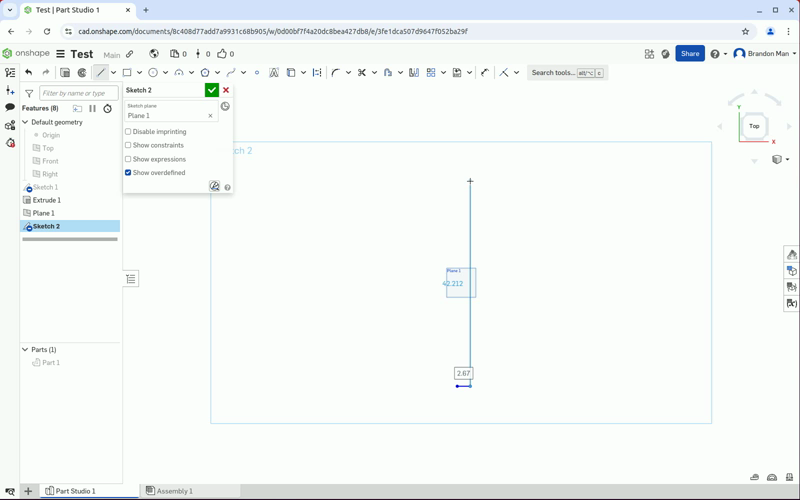
click(470, 180)
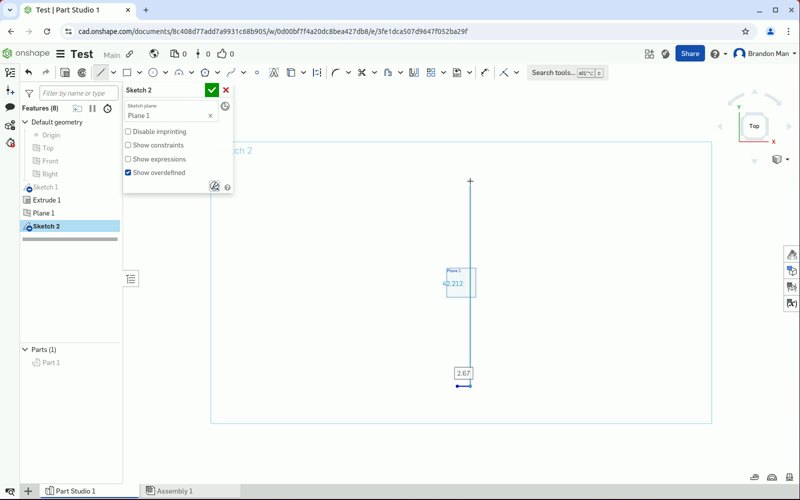
key_up(shift)
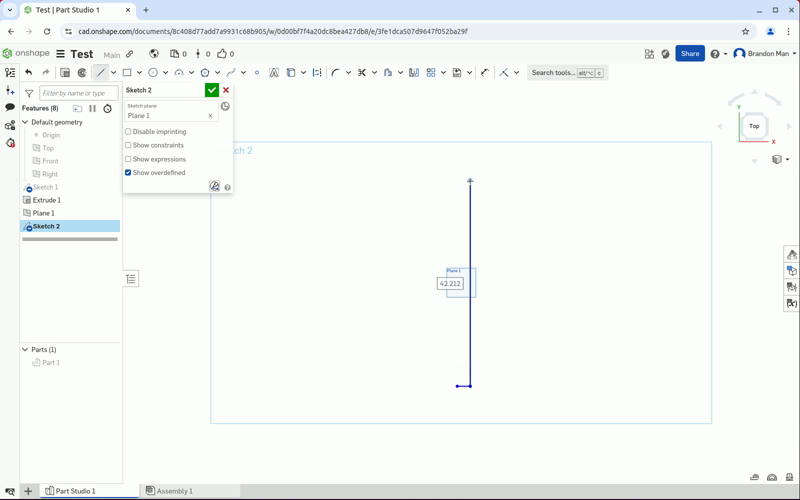
key_down(shift)
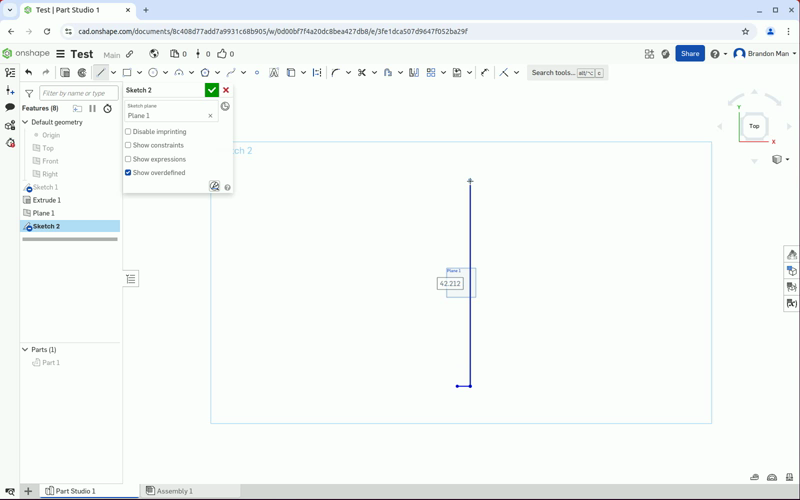
mouse_move(500, 180)
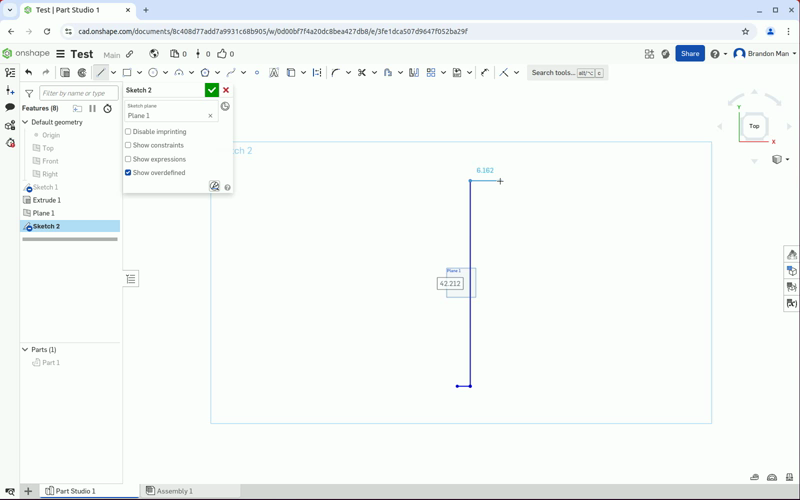
mouse_move(457, 180)
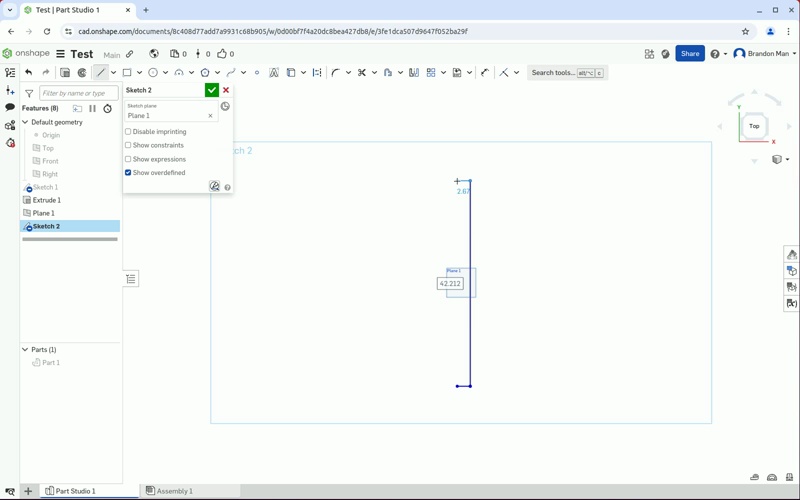
click(457, 180)
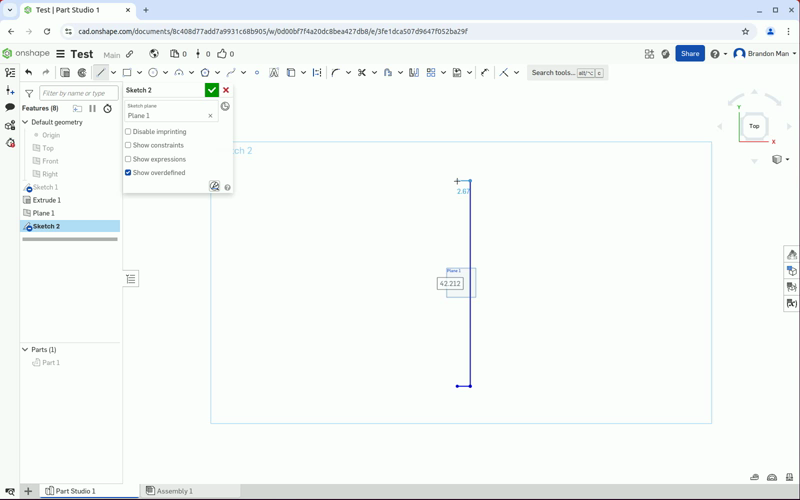
key_up(shift)
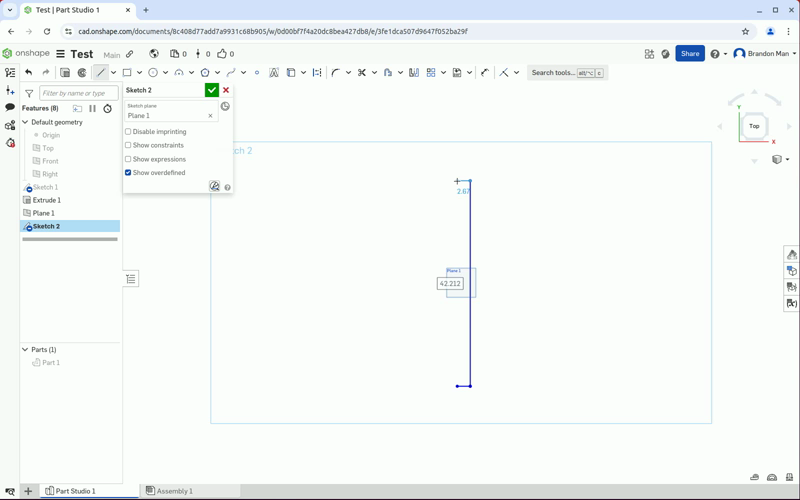
key_down(shift)
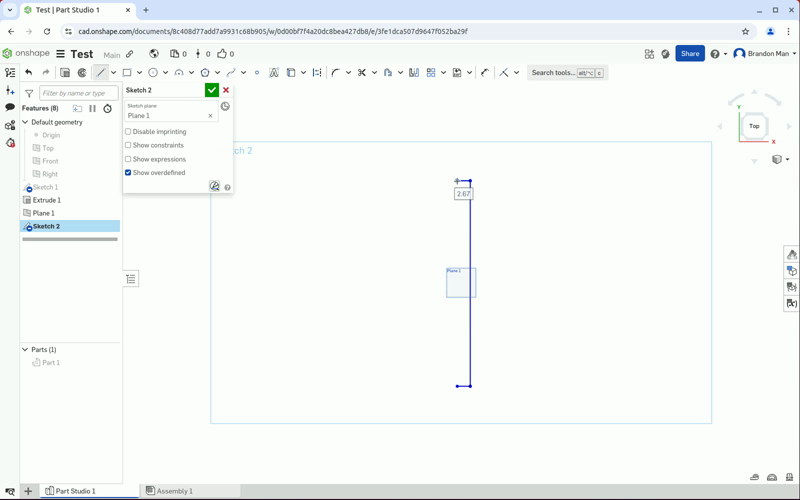
mouse_move(457, 386)
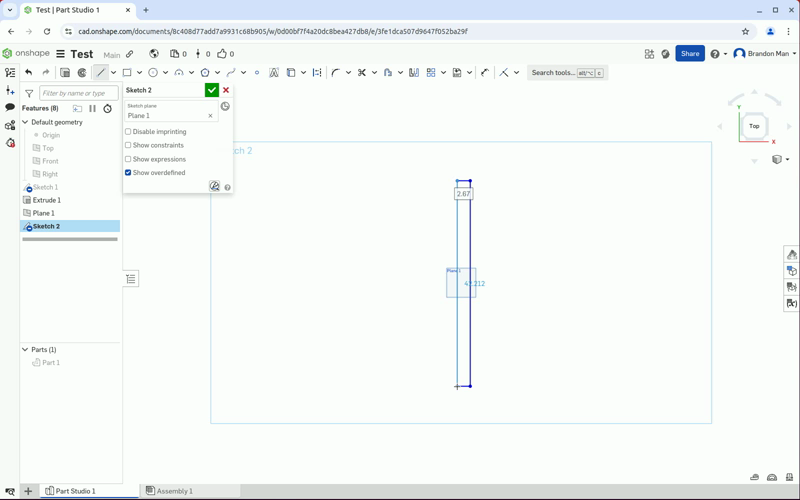
key_up(shift)
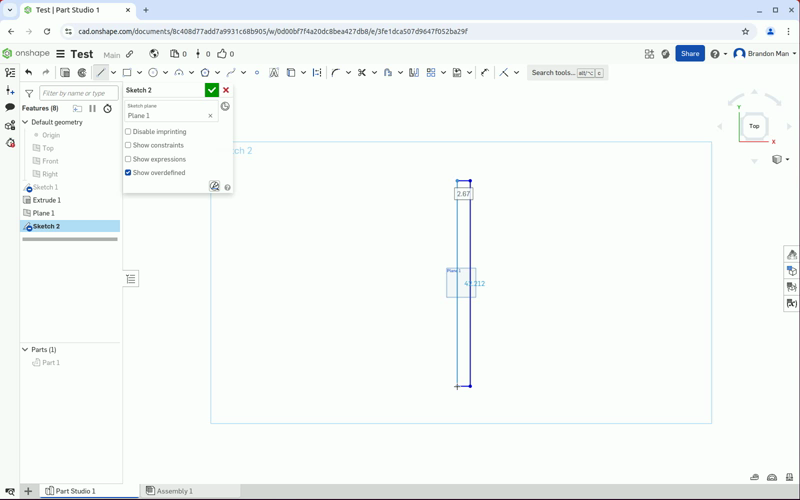
click(457, 386)
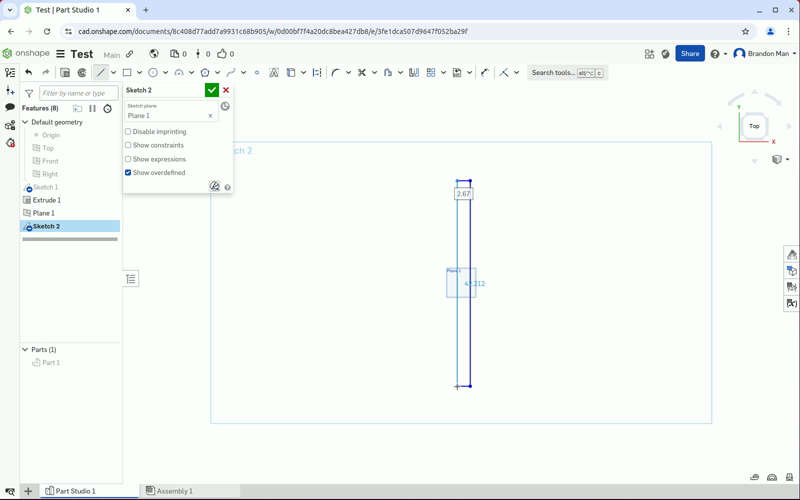
key(esc)
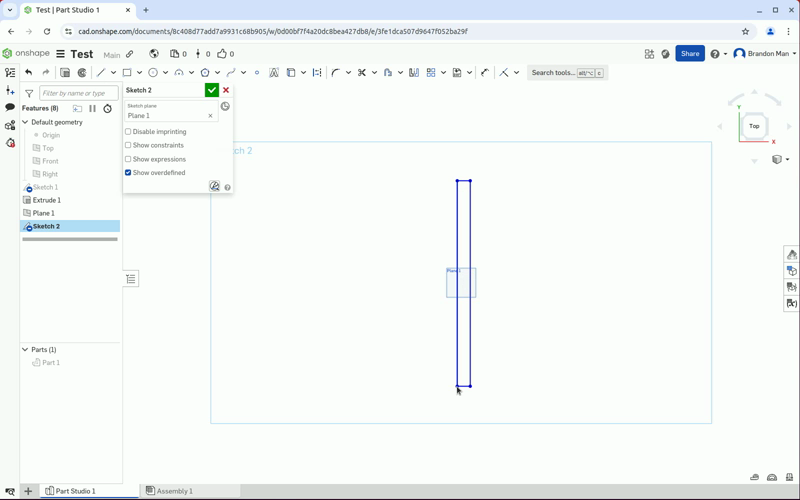
mouse_move(467, 213)
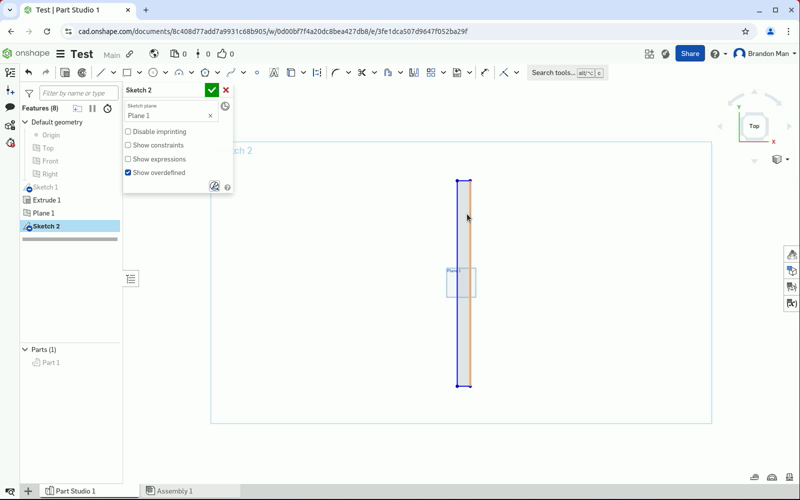
click(467, 213)
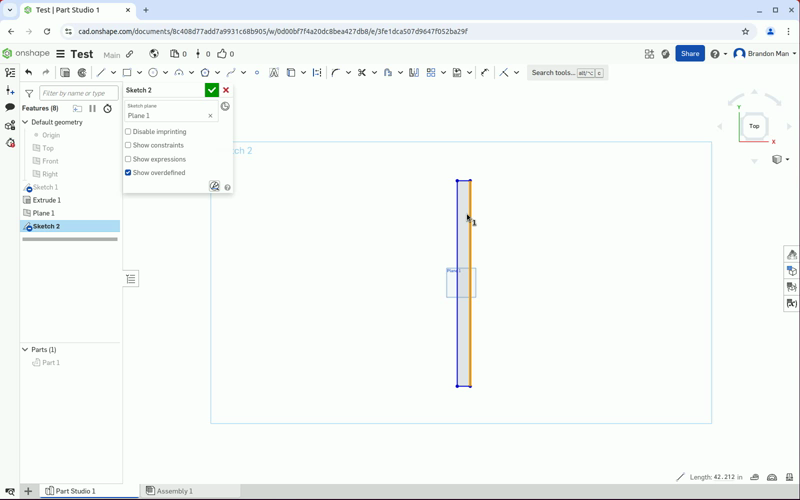
mouse_move(73, 352)
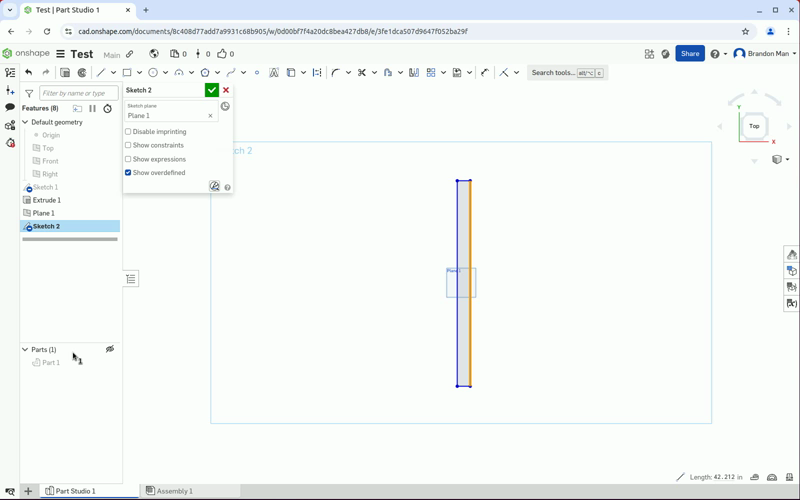
key(shift+y)
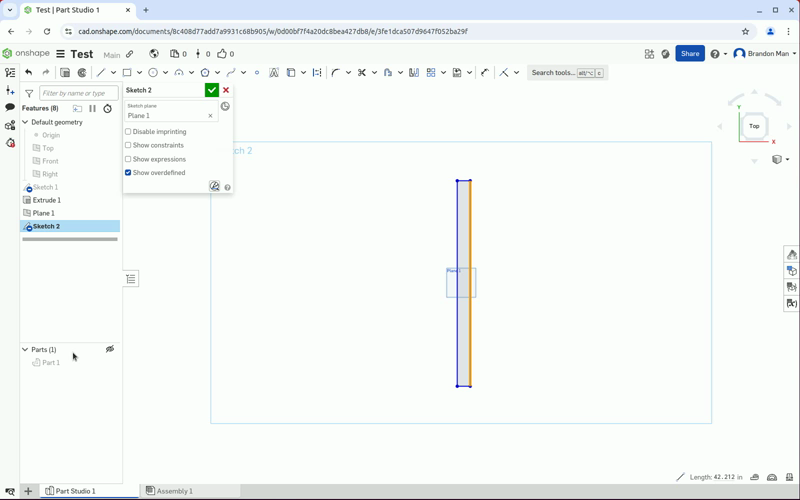
key(shift+e)
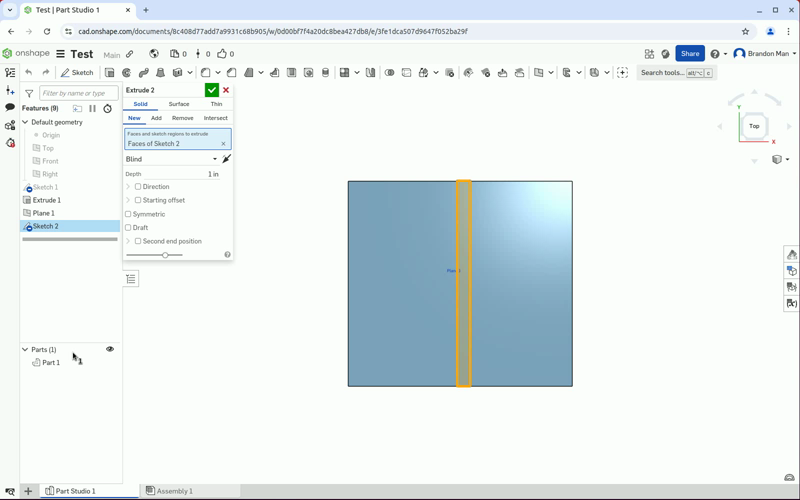
mouse_move(143, 106)
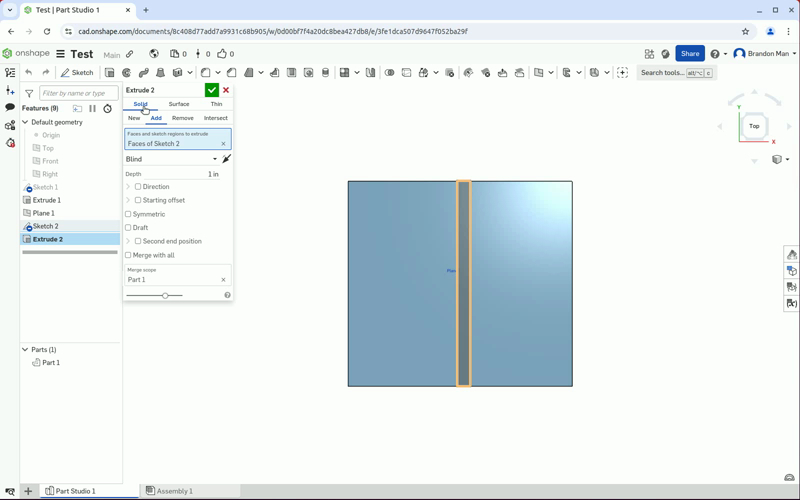
click(143, 106)
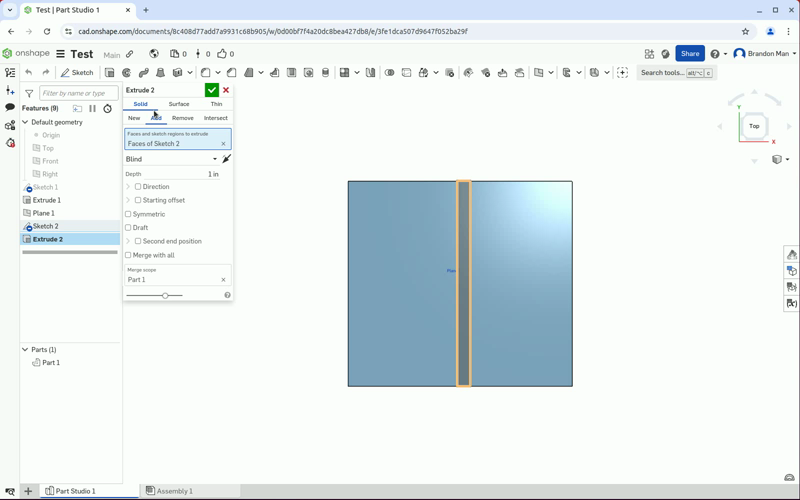
mouse_move(186, 120)
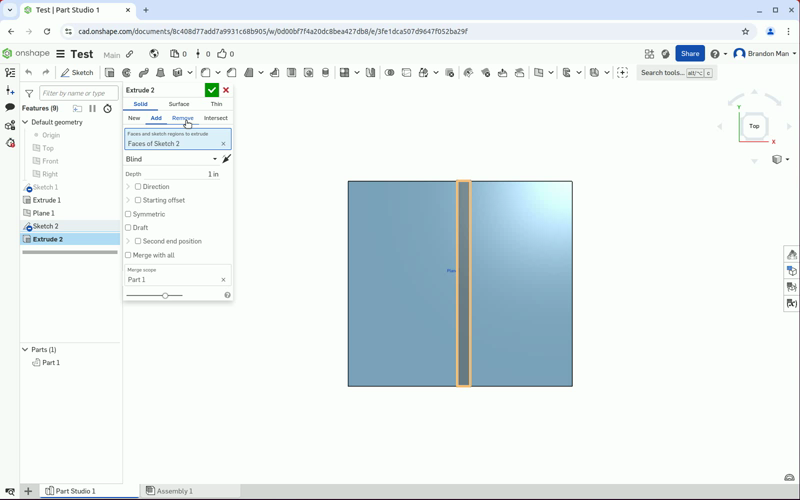
click(186, 120)
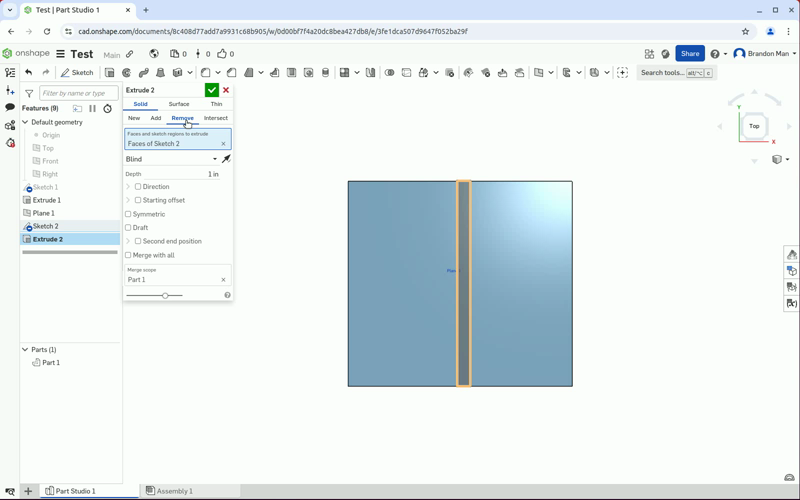
key(tab, 4)
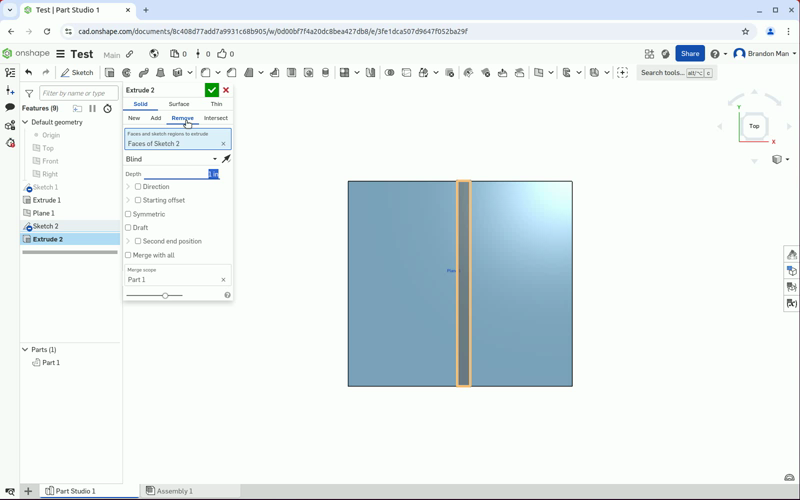
text(1.204)
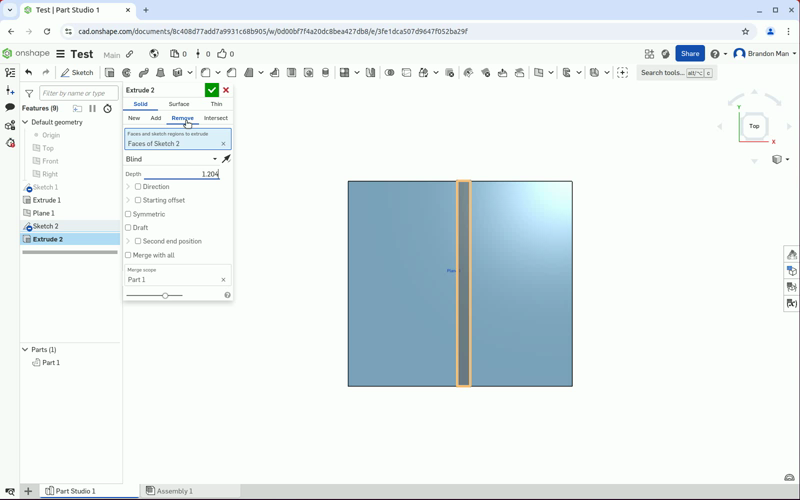
key(tab, 6)
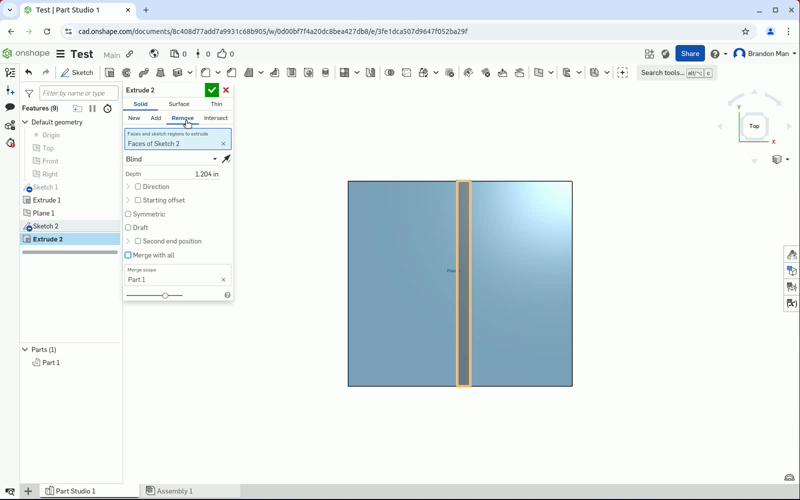
key(space)
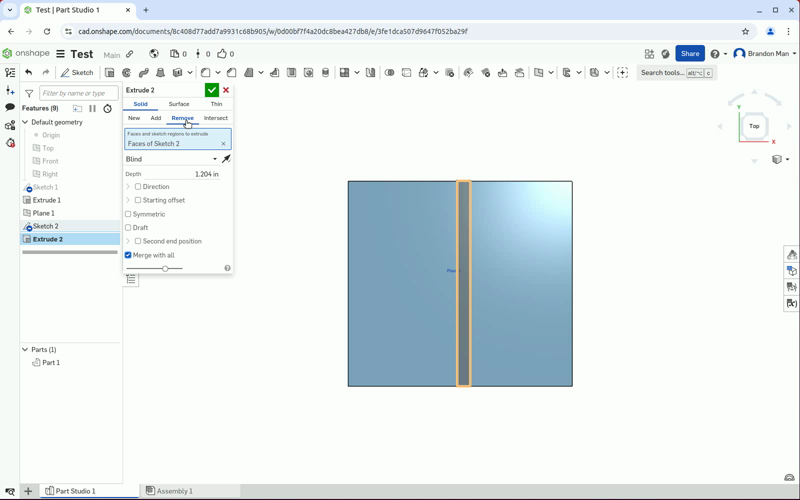
key(enter)
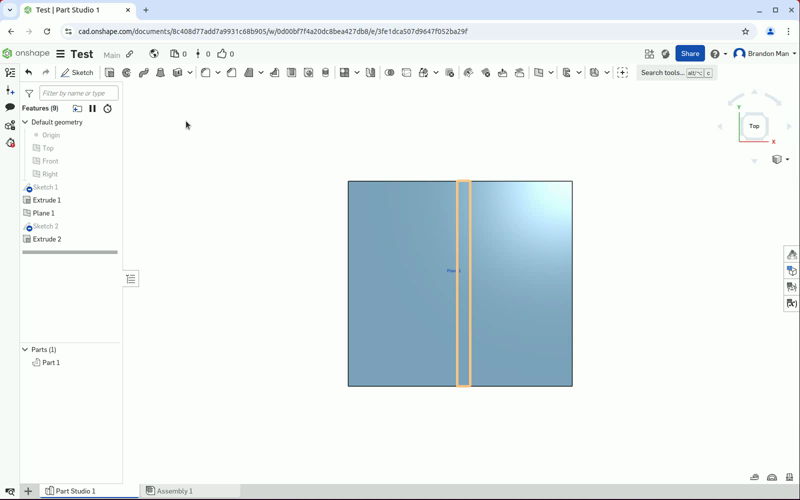
key(shift+h)
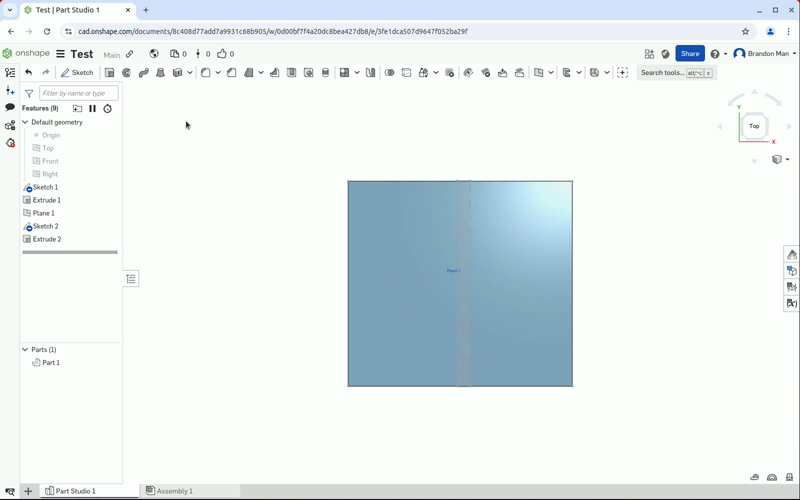
key(shift+h)
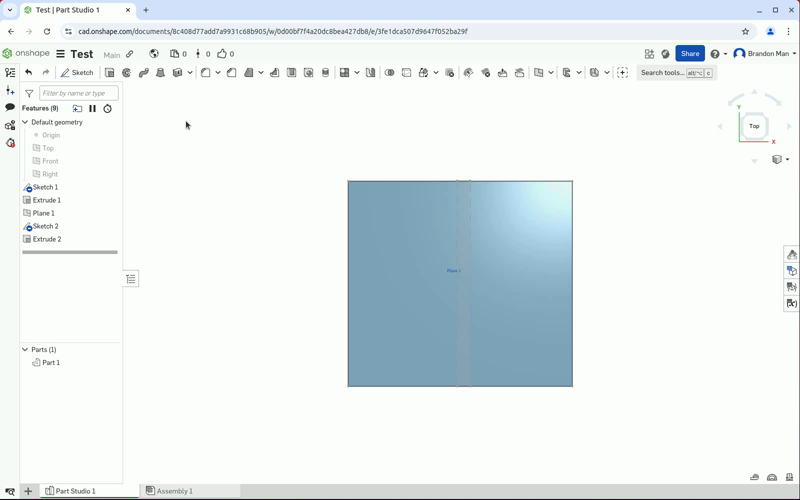
key(shift+7)
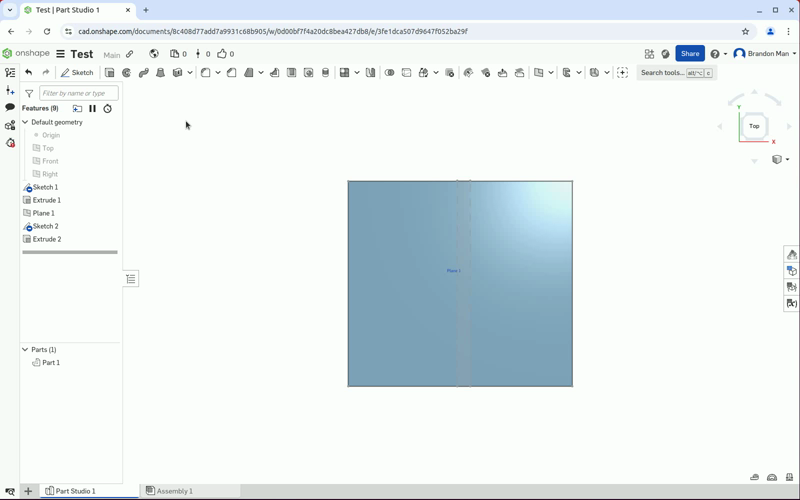
key(up, 3)
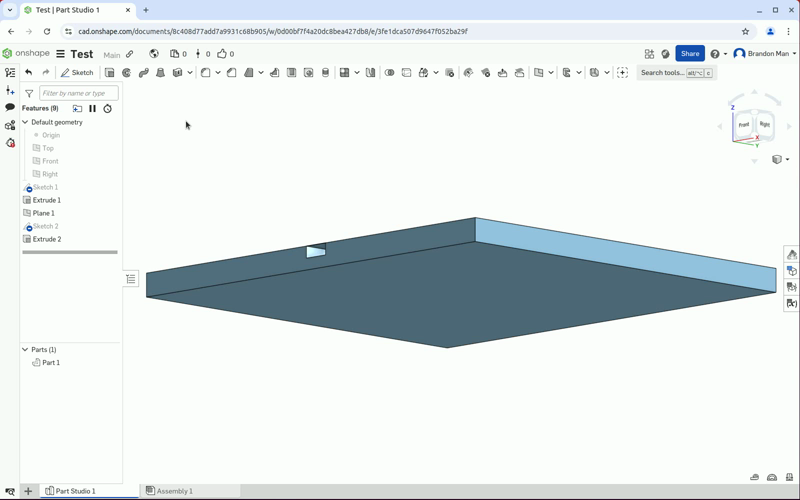
key(left, 3)
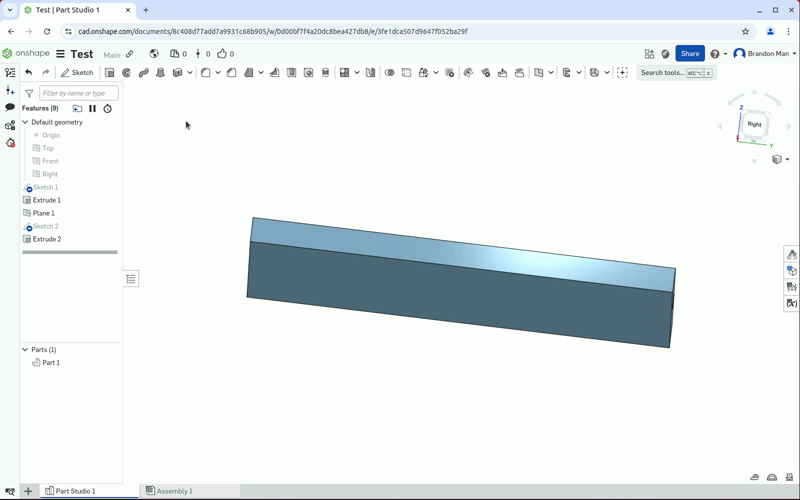
key(right, 3)
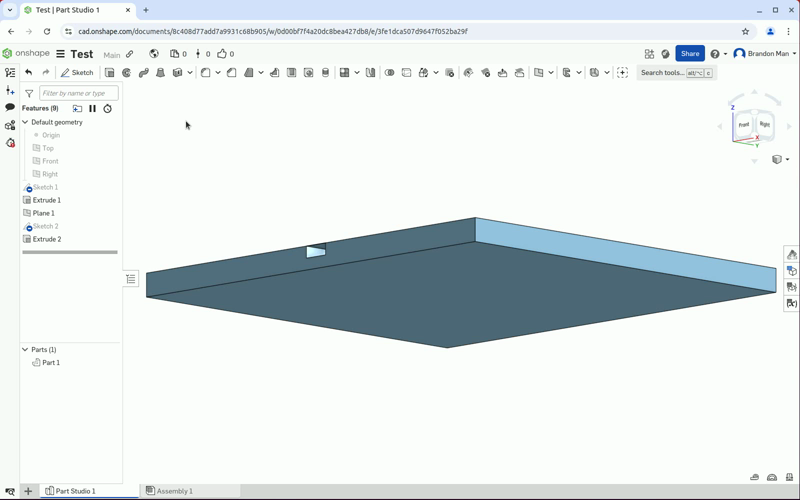
key(down, 3)
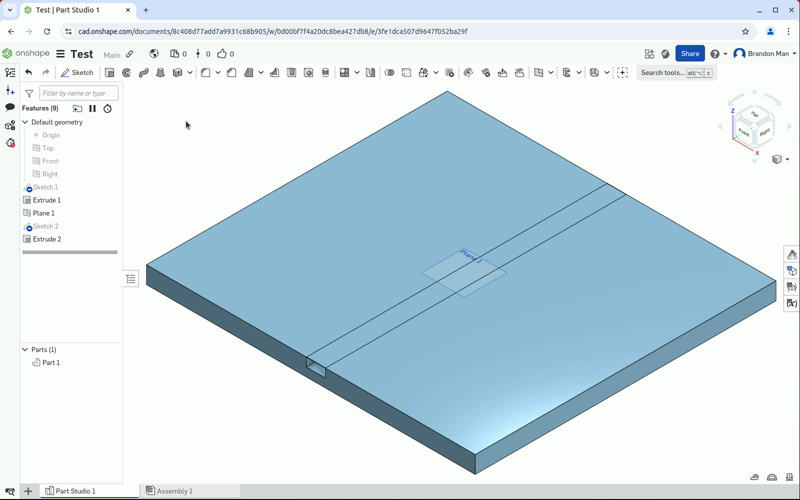
mouse_move(73, 189)
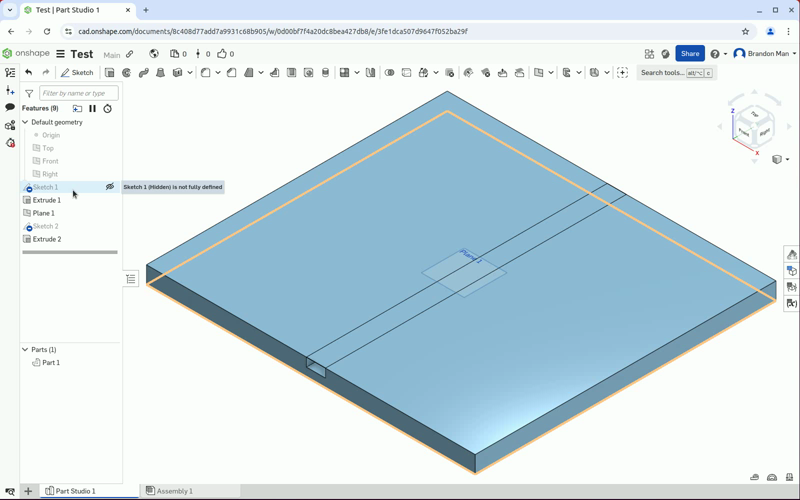
click(73, 189)